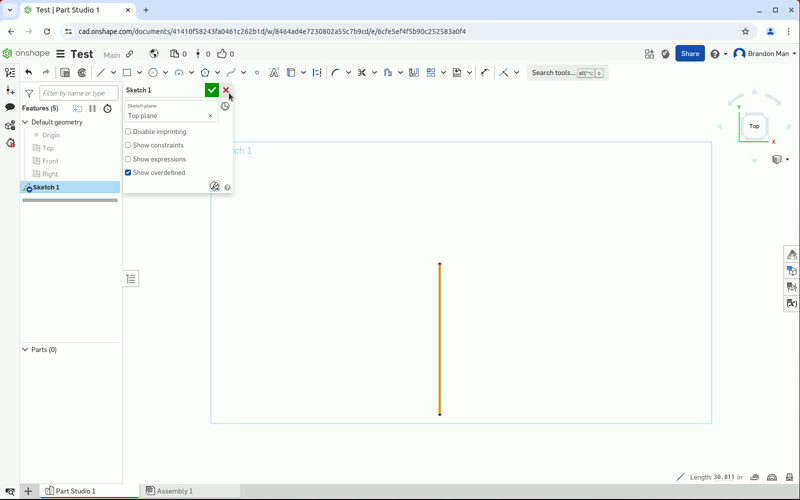
key(shift+h)
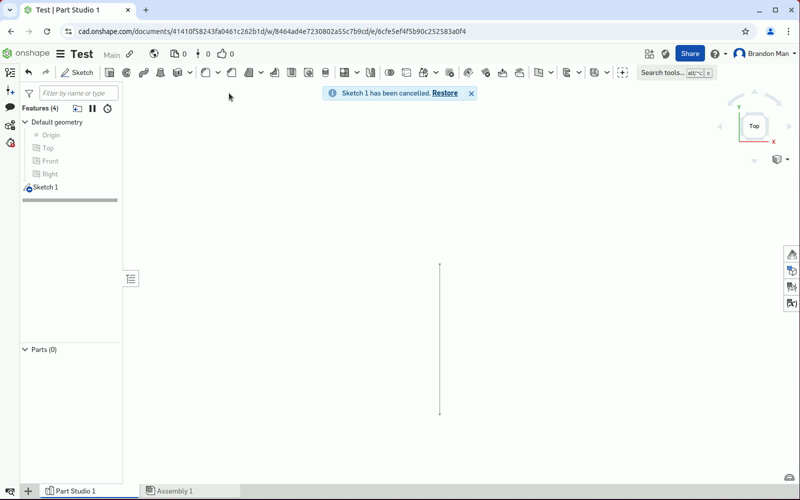
mouse_move(73, 352)
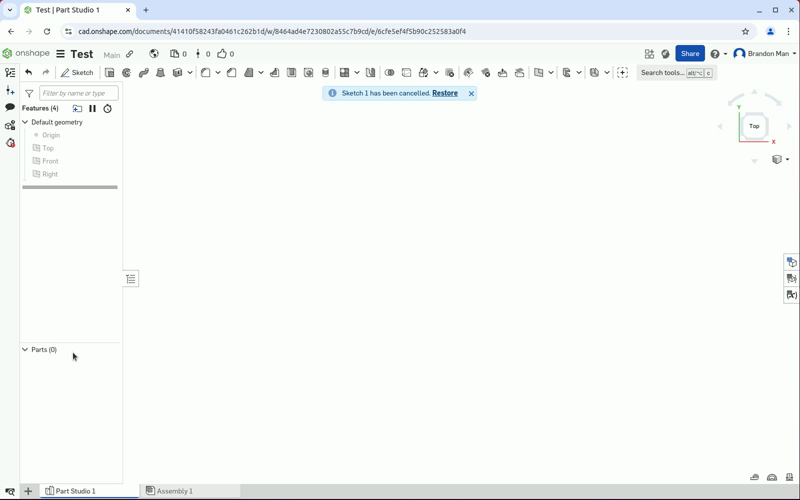
key(y)
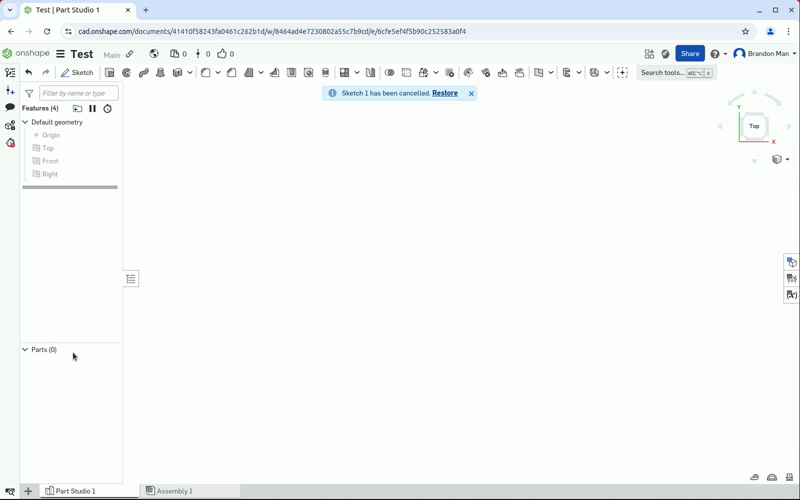
key(shift+p)
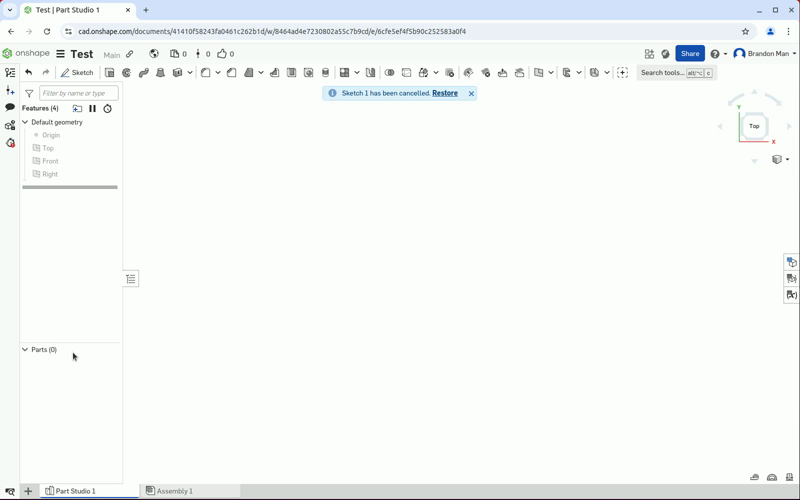
key(space)
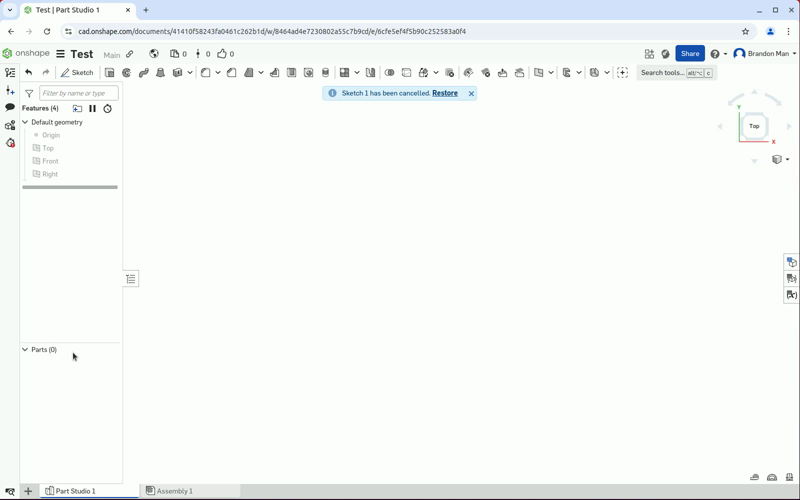
key_down(shift)
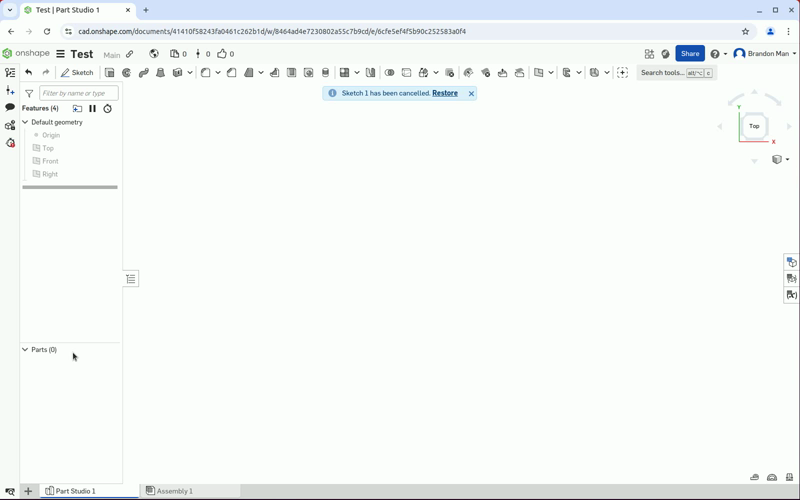
key(up)
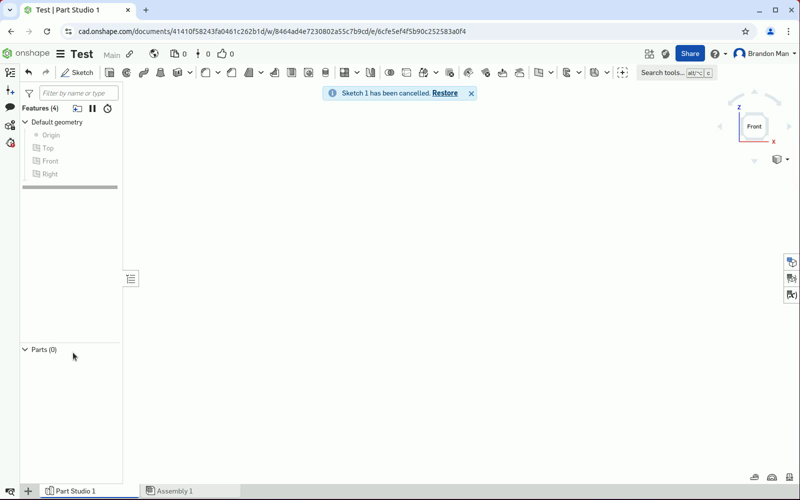
key_up(shift)
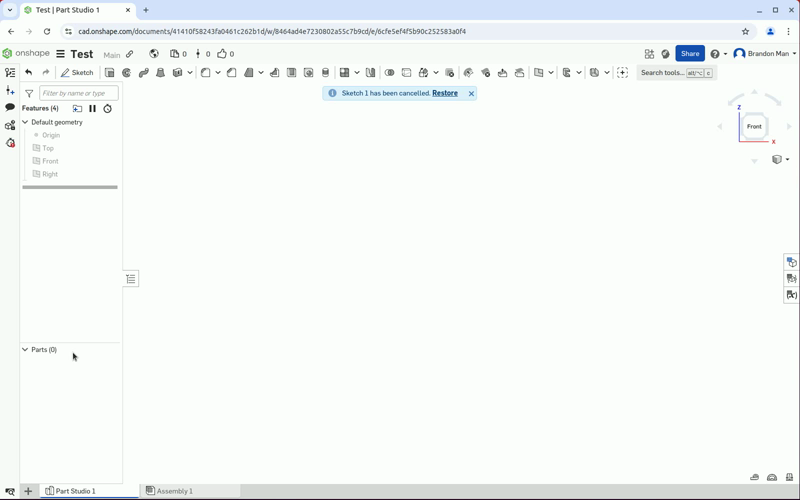
mouse_move(73, 352)
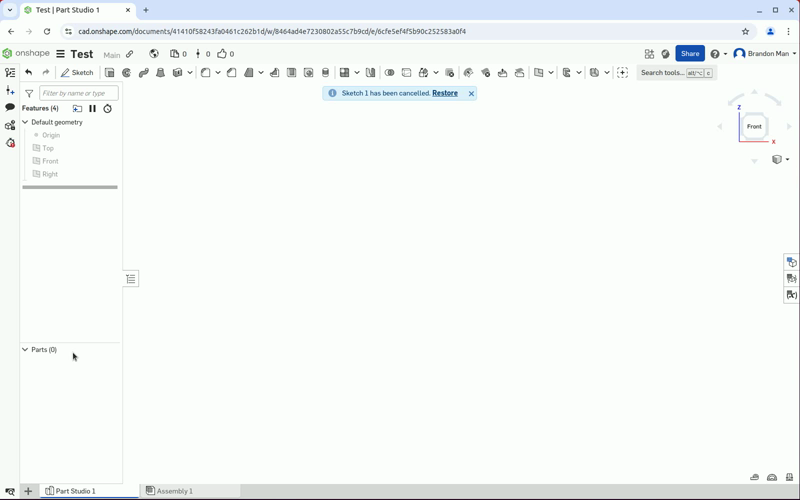
key(shift+y)
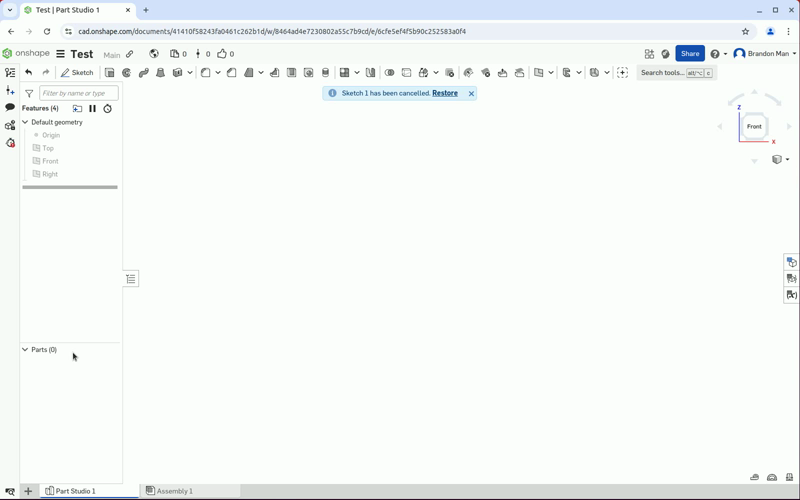
key(shift+s)
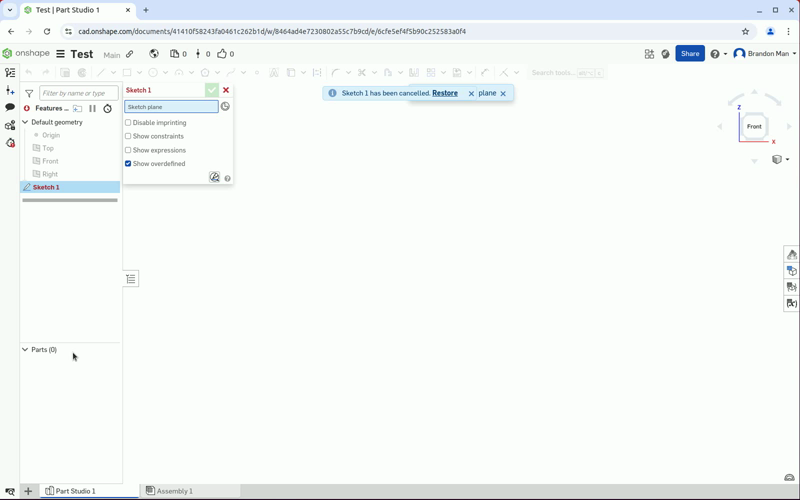
mouse_move(73, 163)
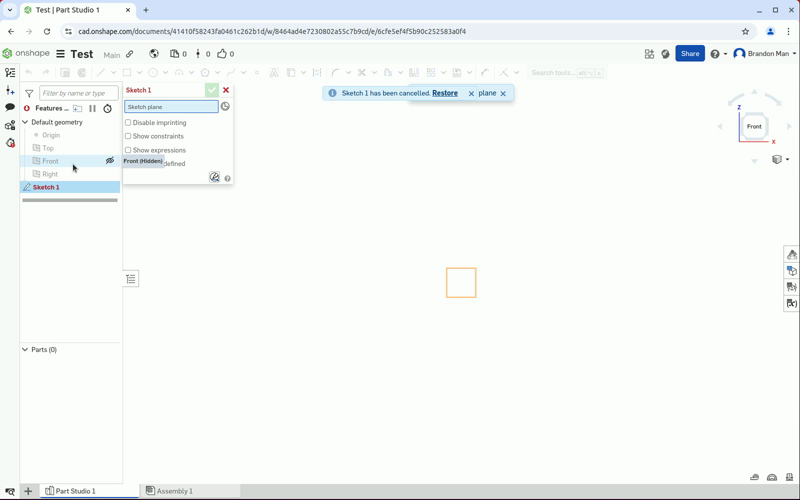
click(73, 163)
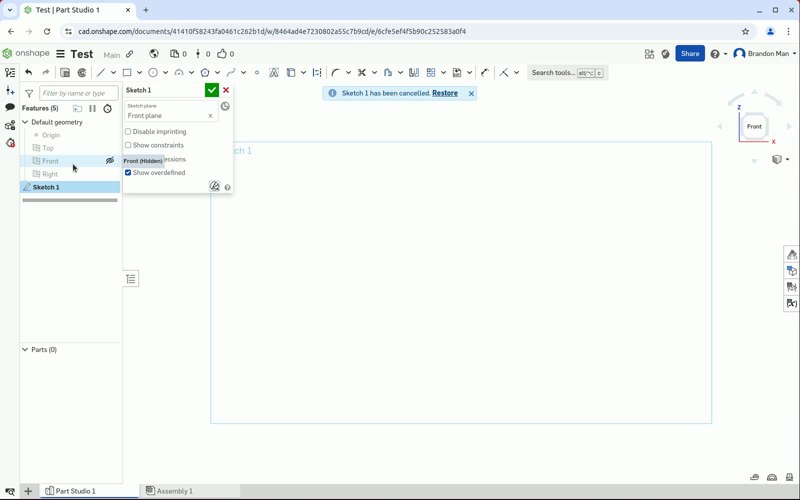
mouse_move(73, 352)
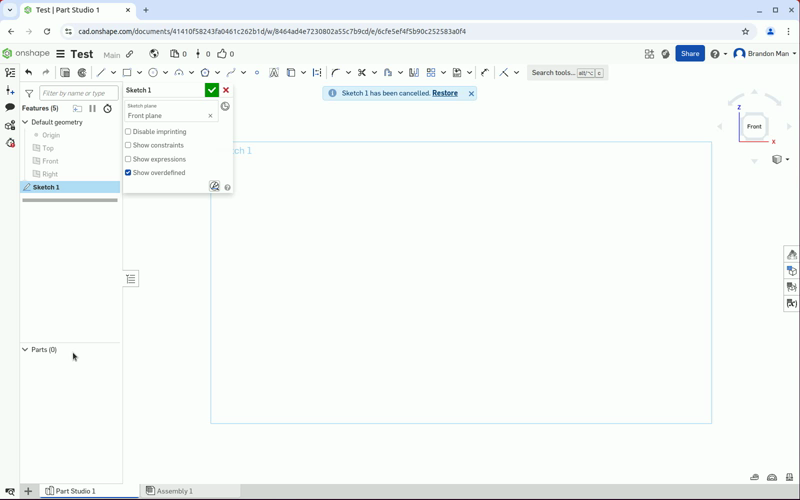
key(y)
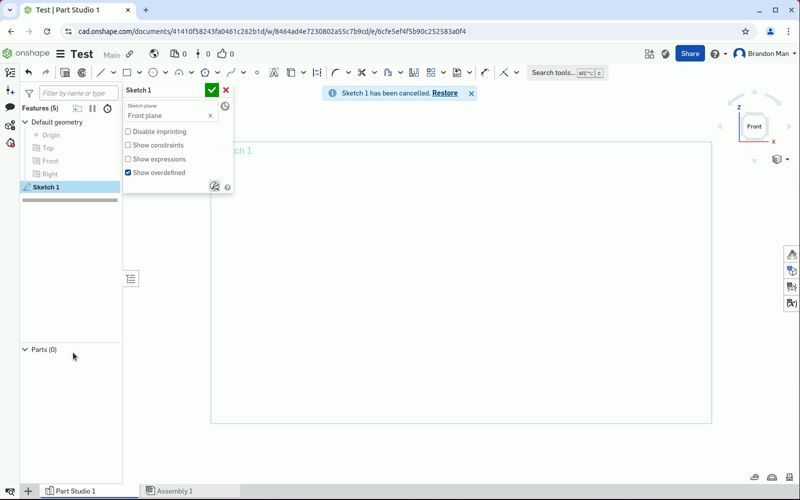
key(l)
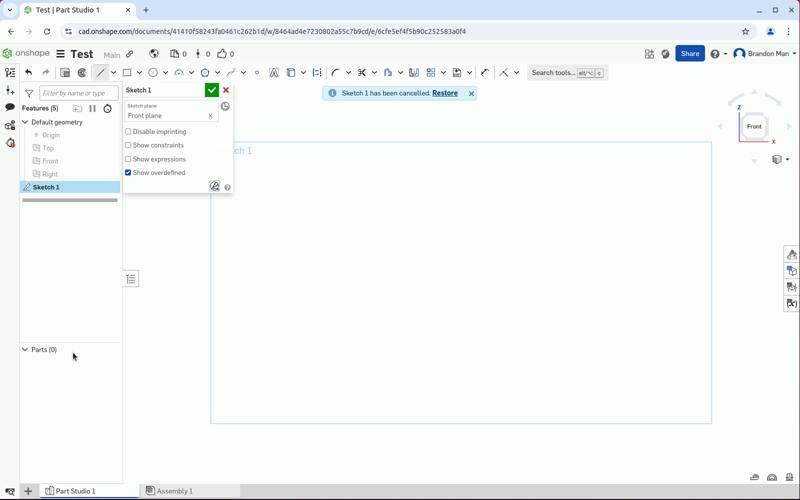
key_down(shift)
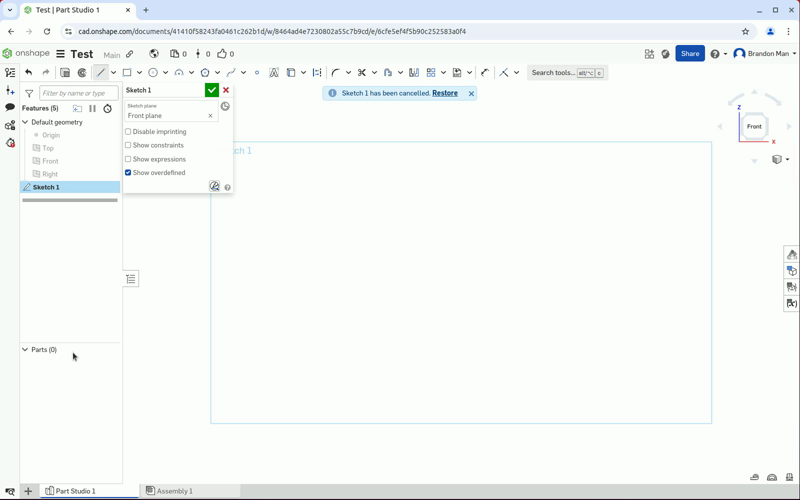
mouse_move(348, 395)
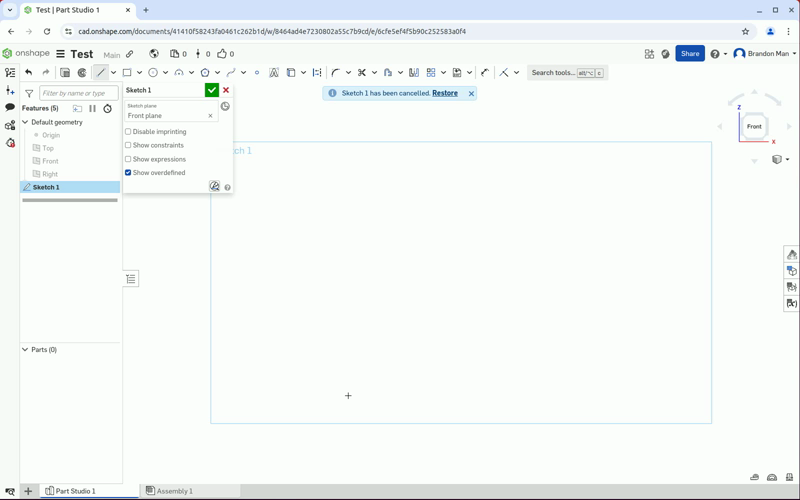
click(348, 395)
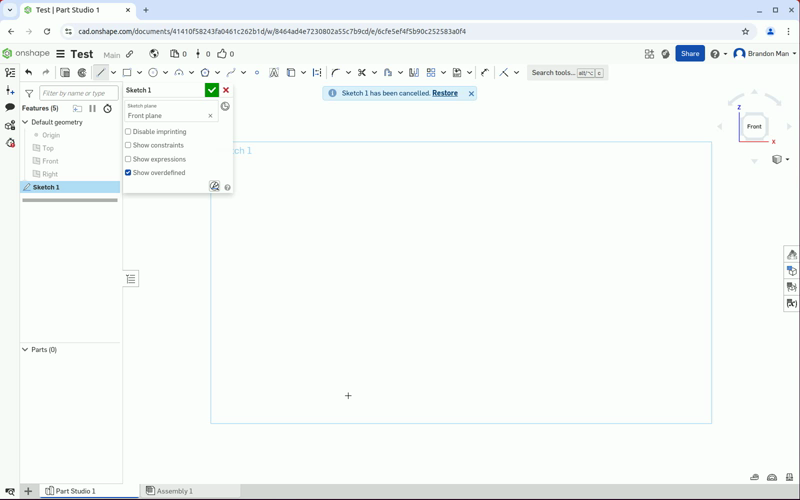
key_up(shift)
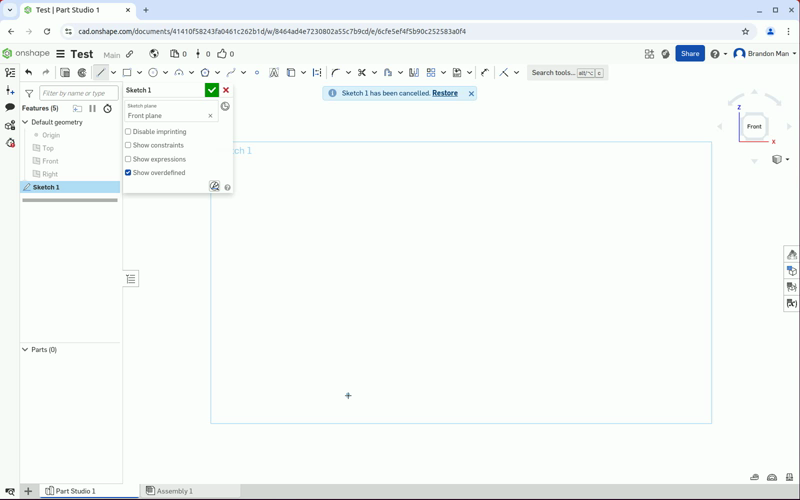
key_down(shift)
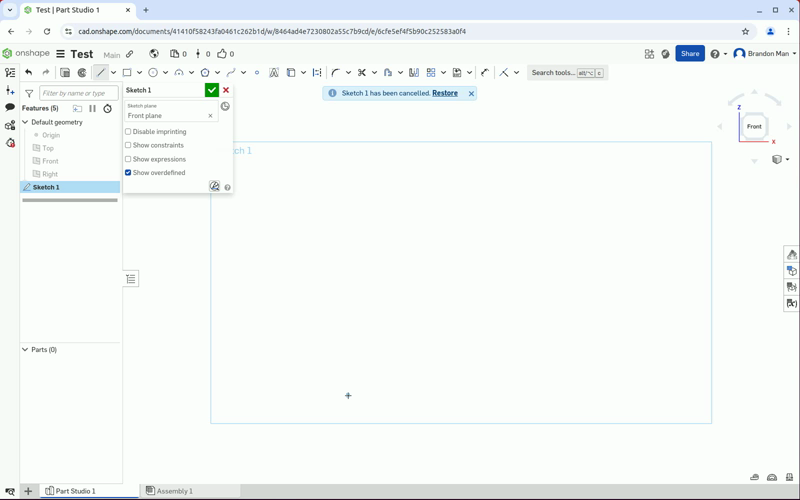
mouse_move(460, 395)
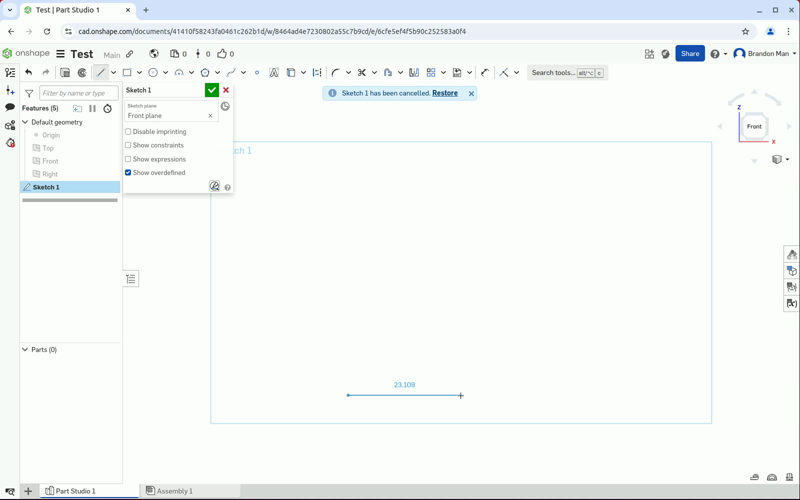
click(460, 395)
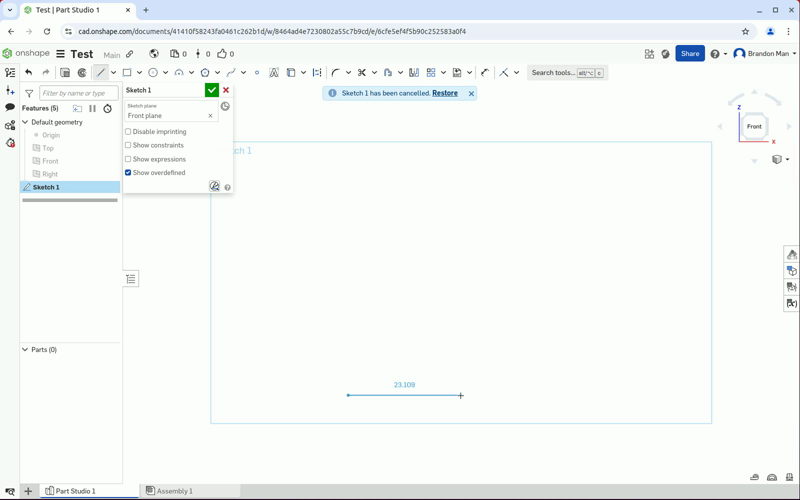
key_up(shift)
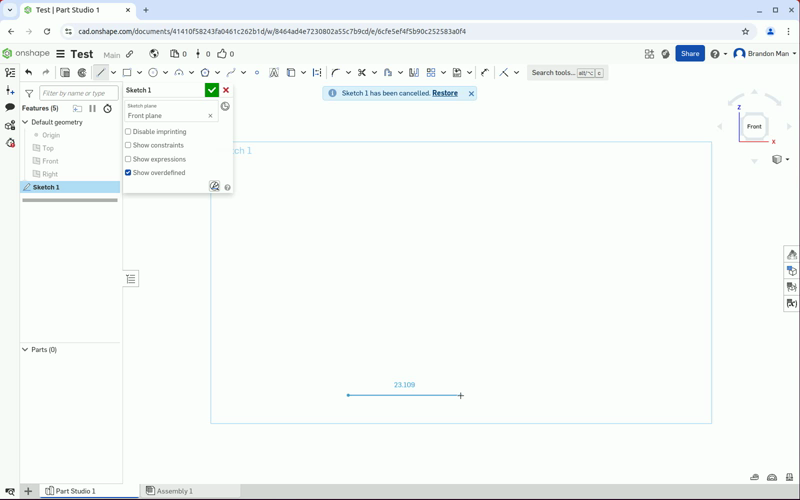
key_down(shift)
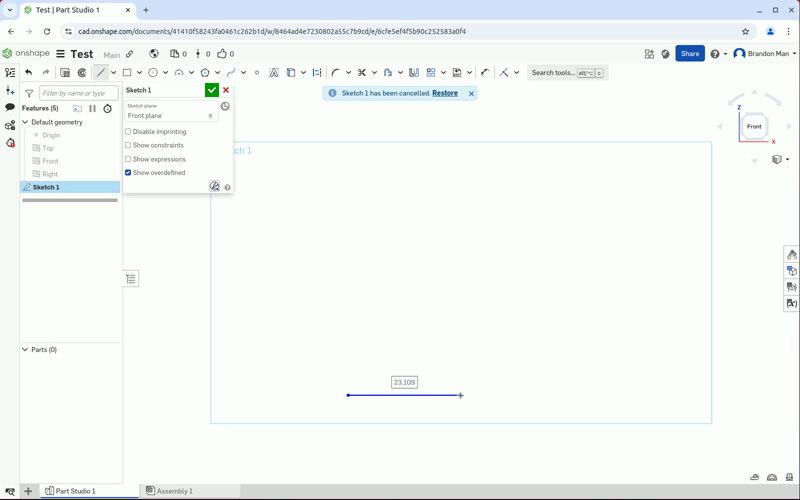
mouse_move(460, 282)
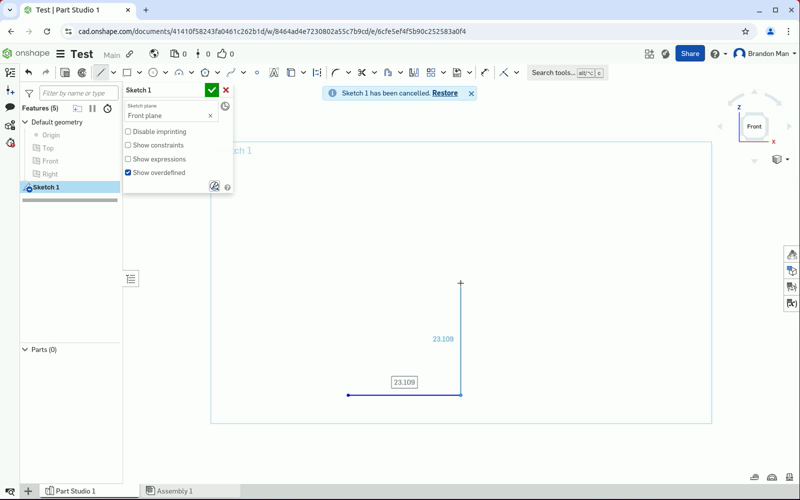
click(460, 282)
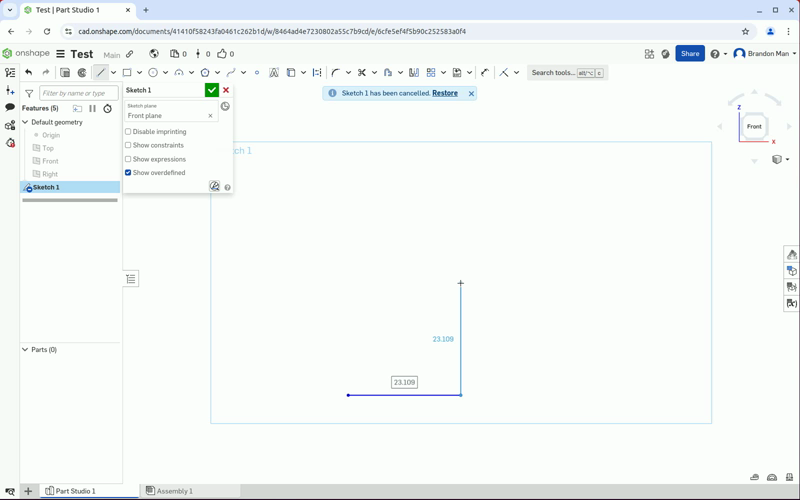
key_up(shift)
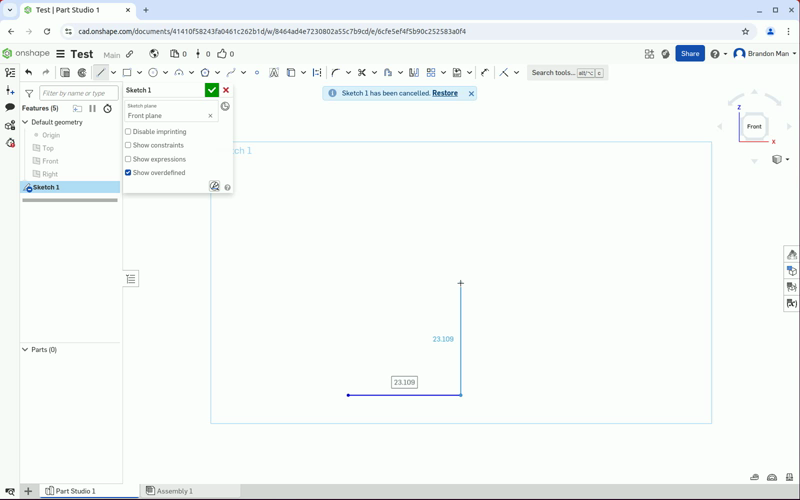
key_down(shift)
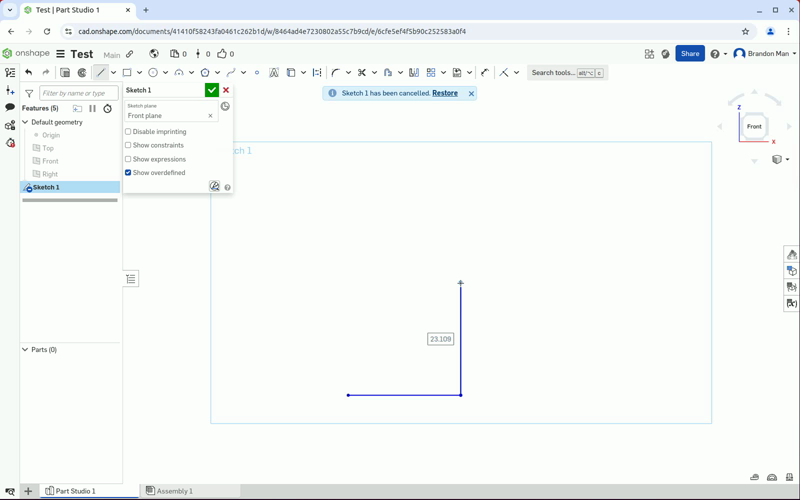
mouse_move(348, 282)
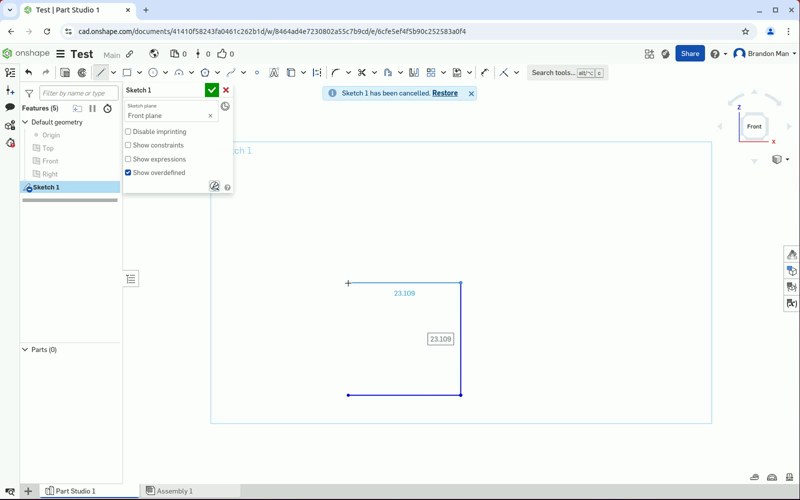
click(348, 282)
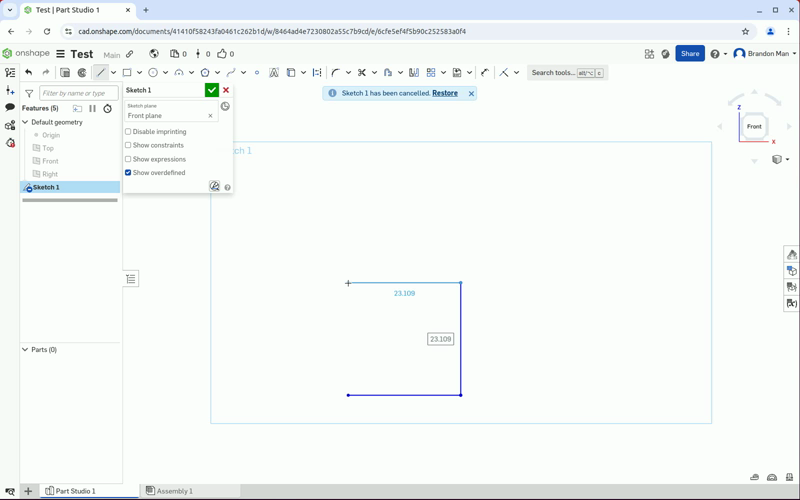
key_up(shift)
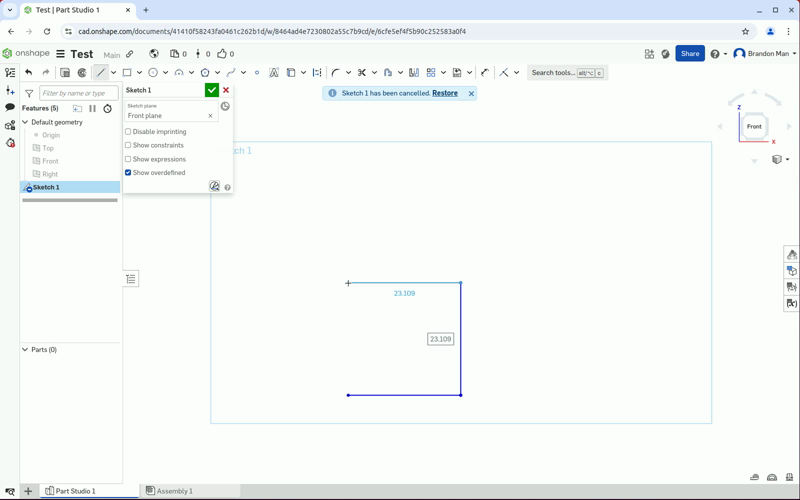
key_down(shift)
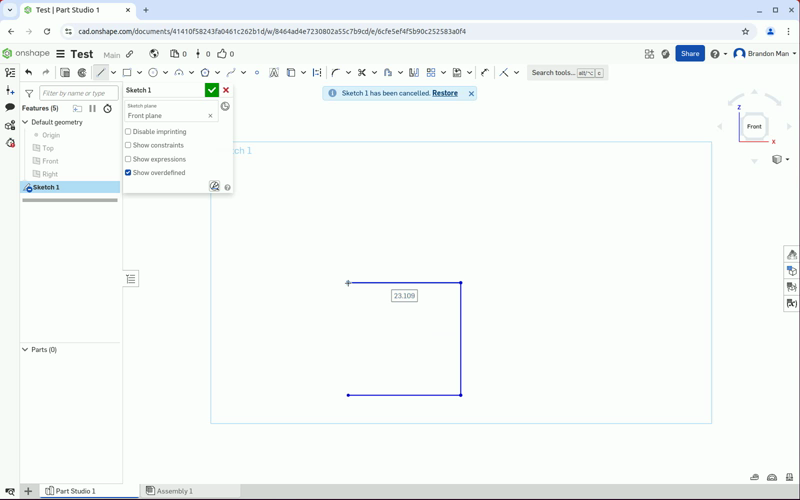
mouse_move(348, 395)
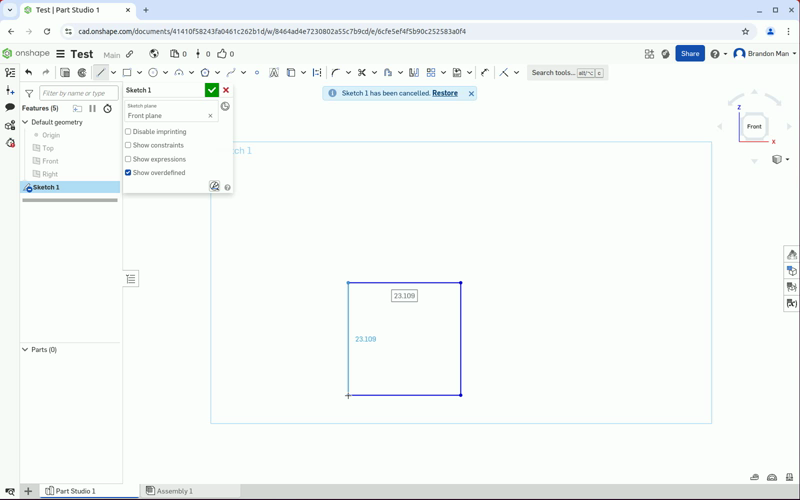
key_up(shift)
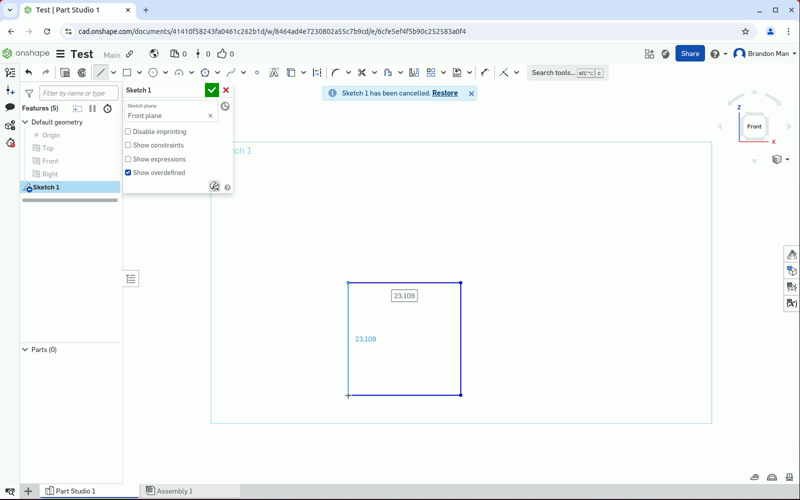
click(348, 395)
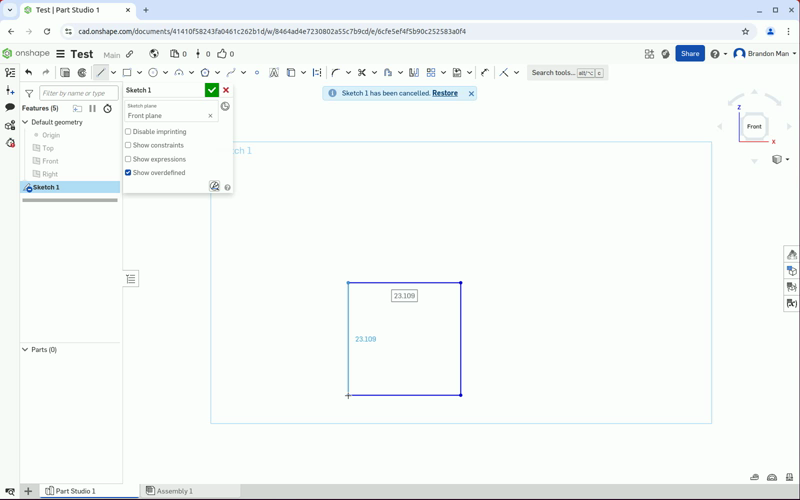
key(esc)
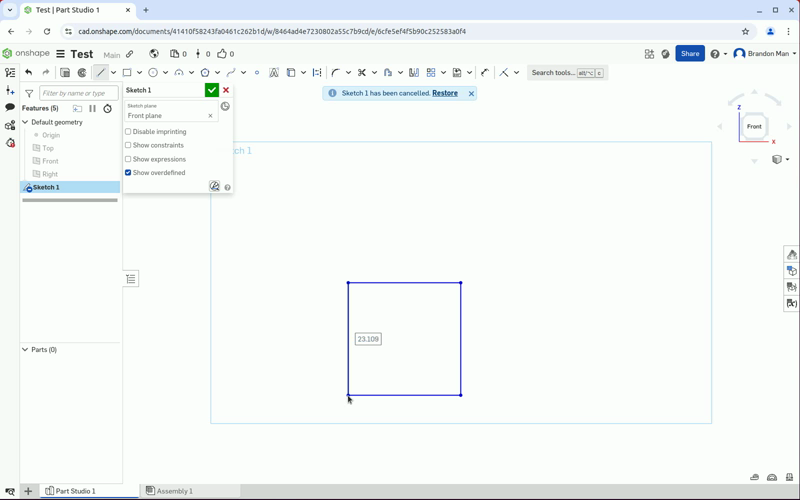
mouse_move(370, 319)
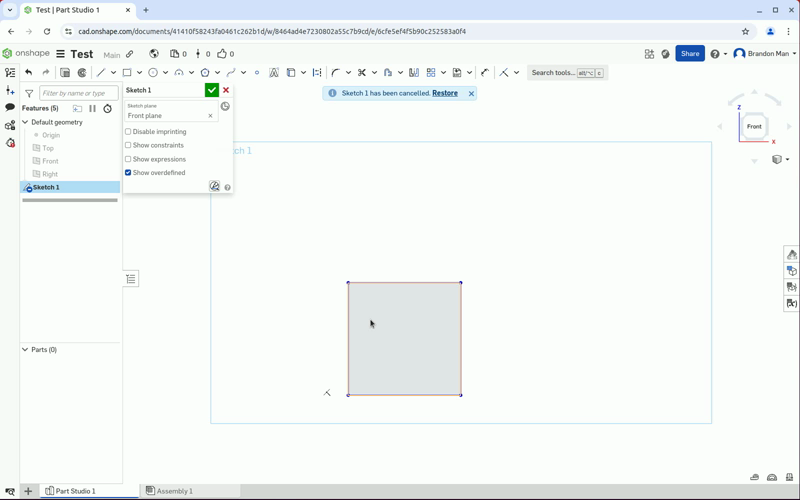
click(370, 319)
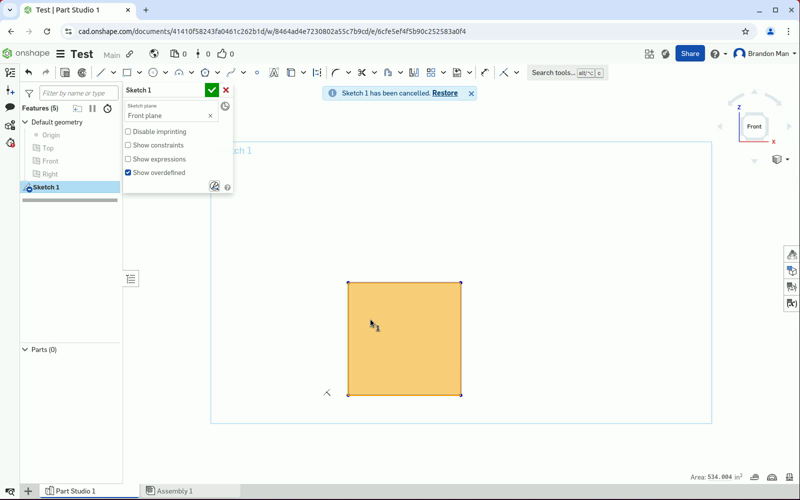
mouse_move(73, 352)
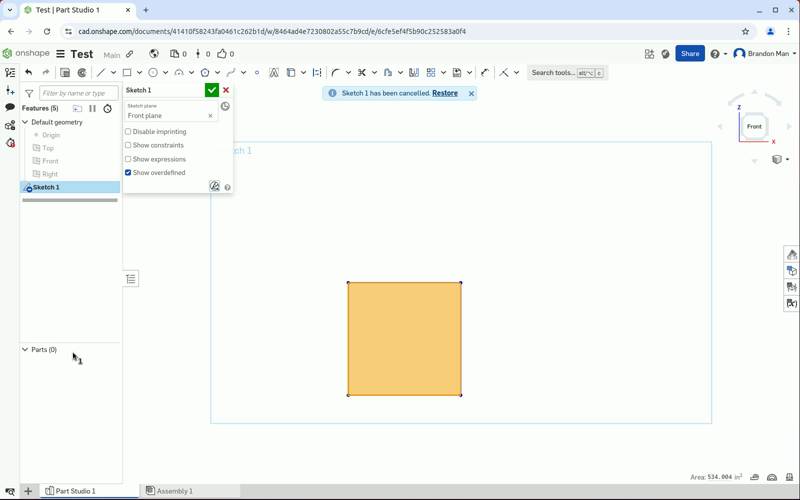
key(shift+y)
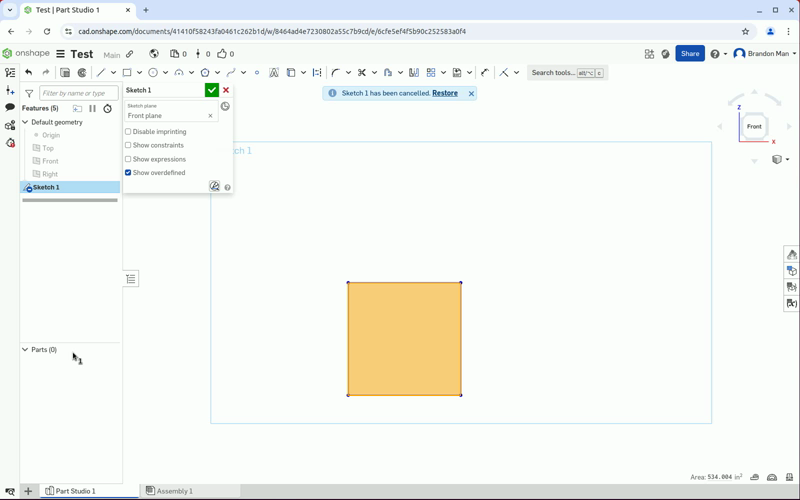
key(shift+e)
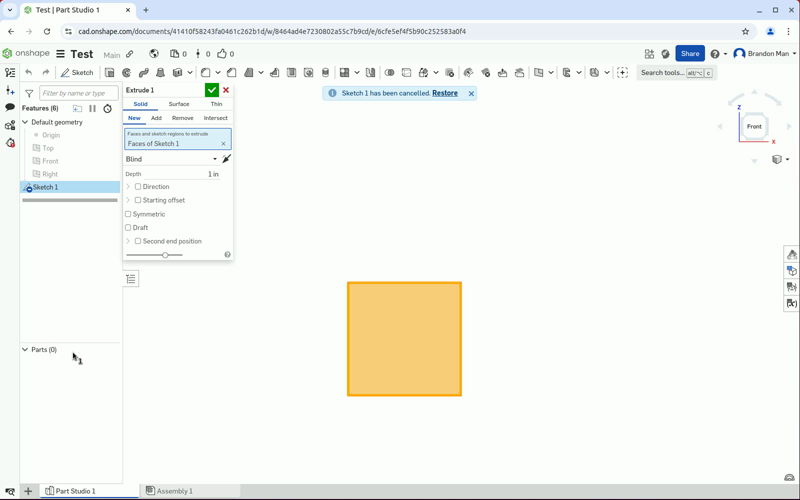
mouse_move(143, 106)
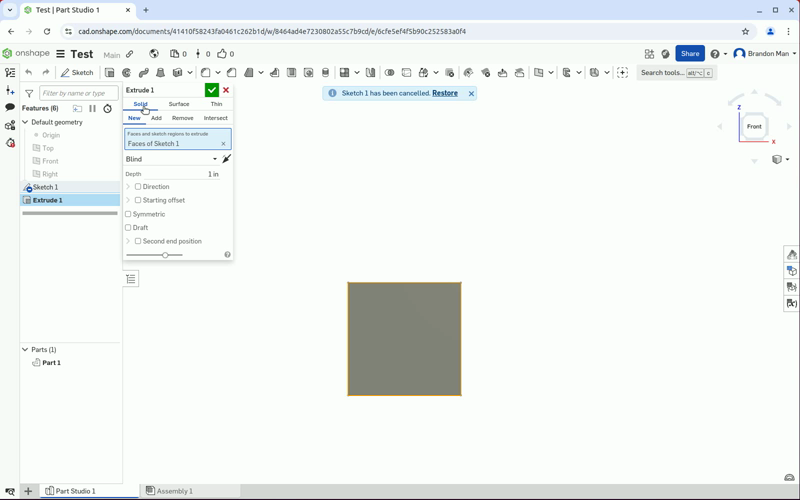
click(143, 106)
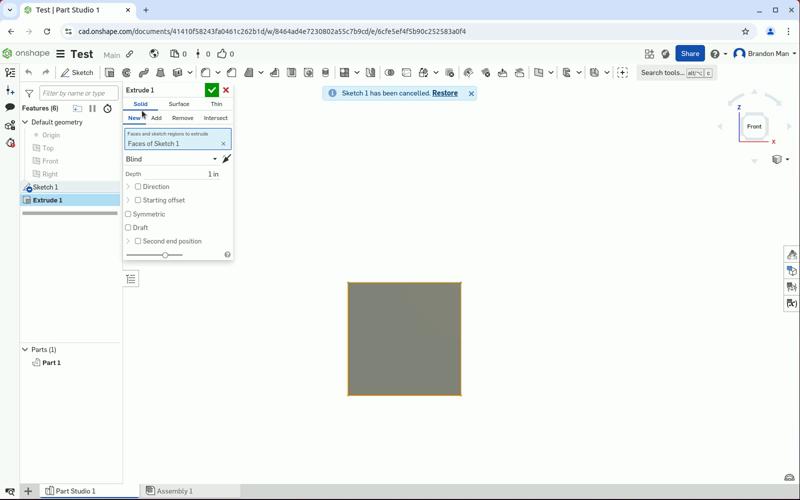
mouse_move(137, 120)
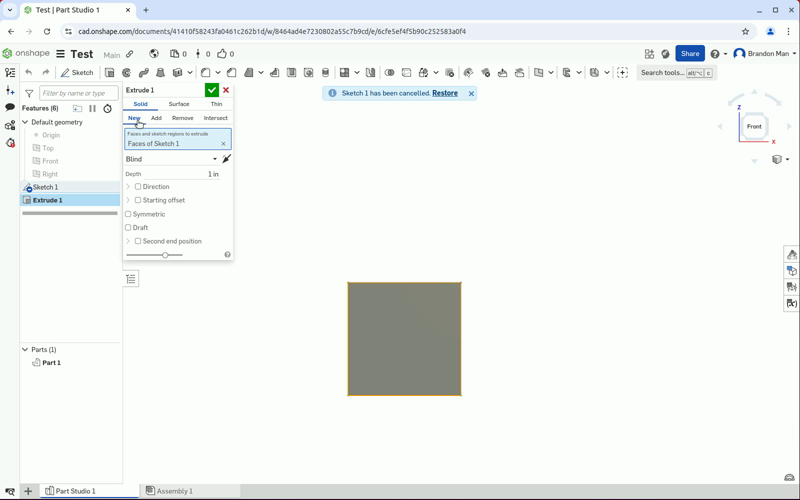
click(137, 120)
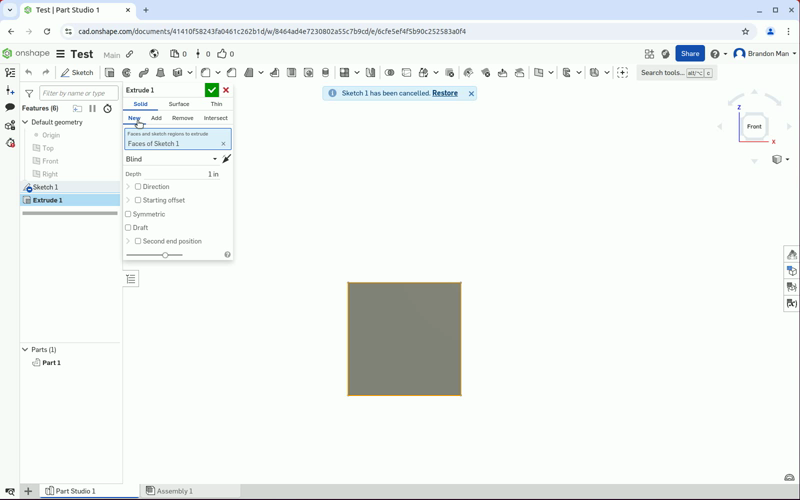
key(tab, 4)
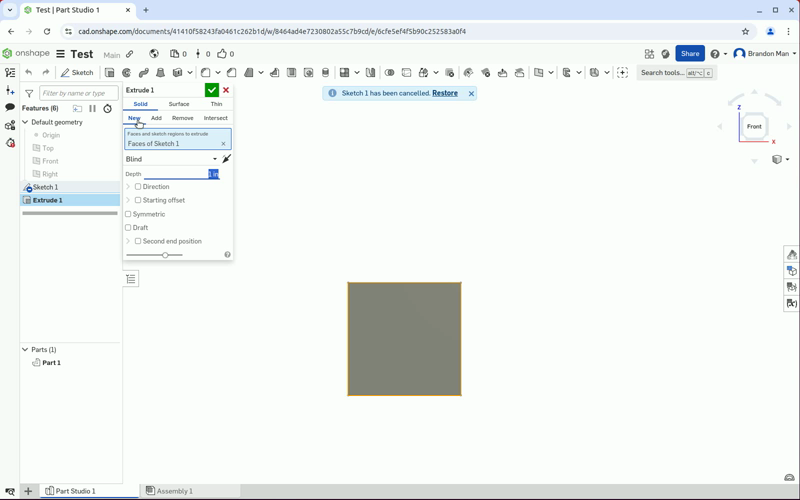
text(-7.703)
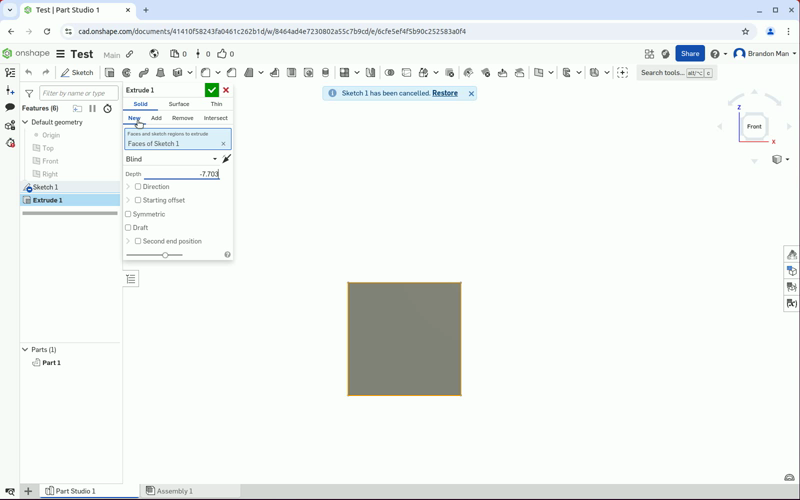
key(enter)
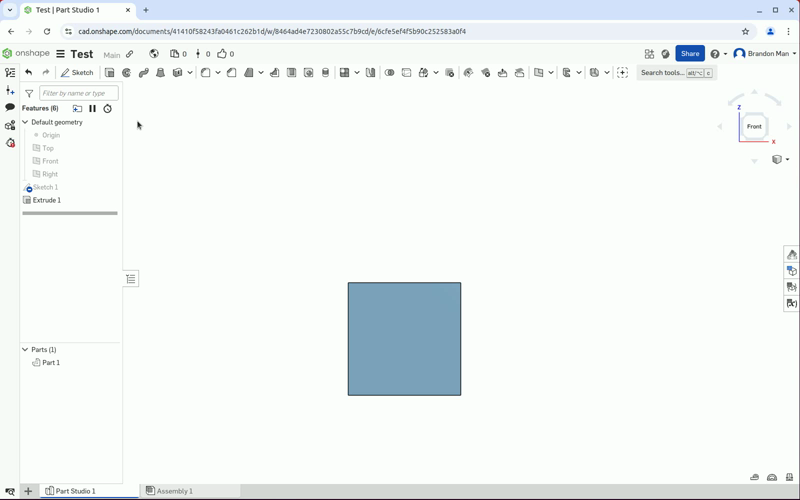
key(shift+h)
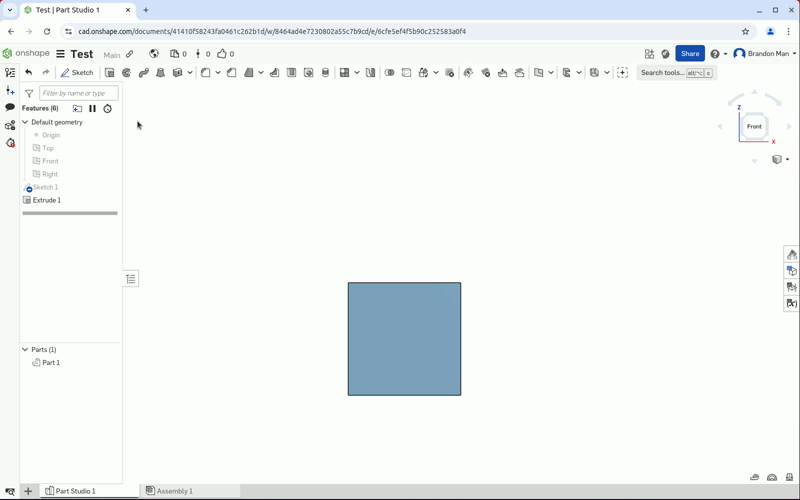
key(shift+h)
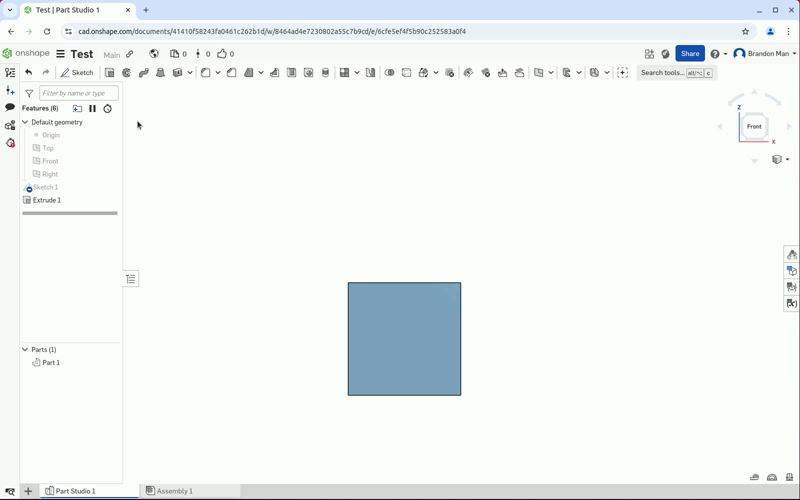
mouse_move(73, 189)
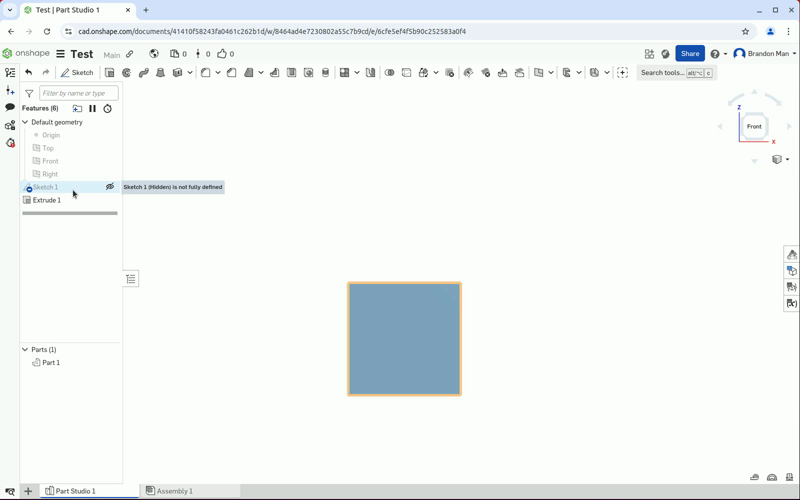
click(73, 189)
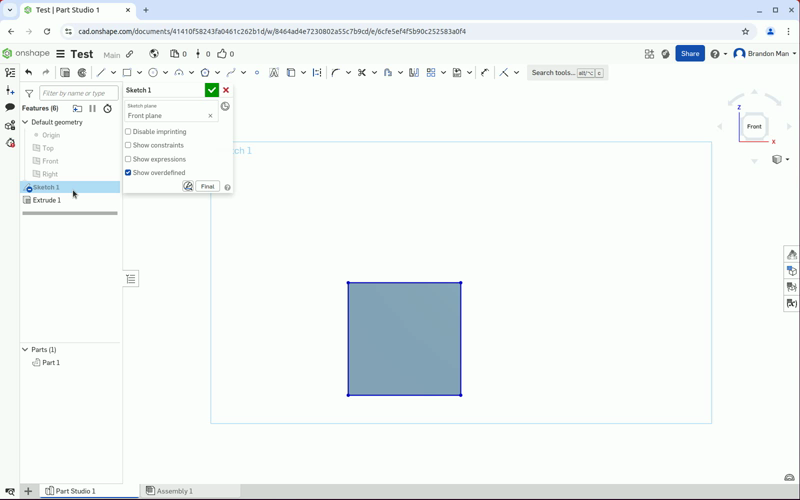
mouse_move(229, 92)
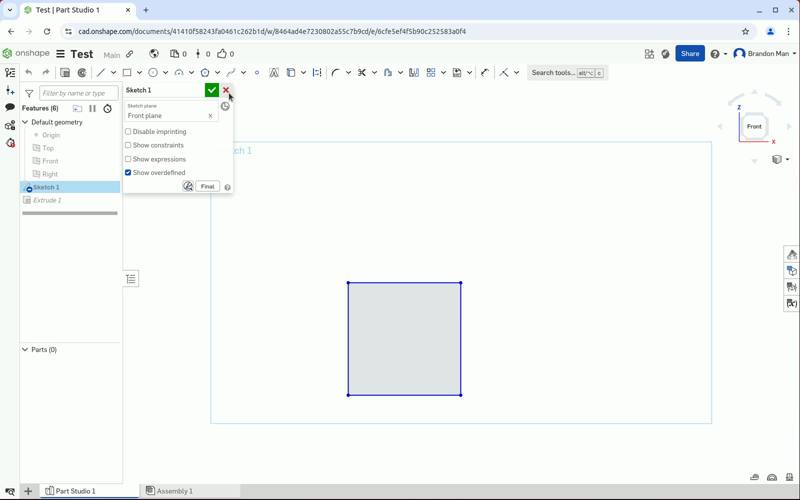
click(229, 92)
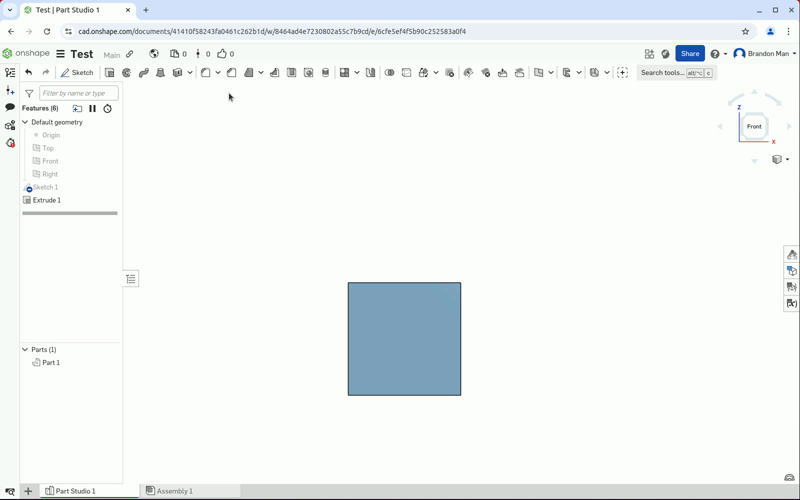
mouse_move(73, 352)
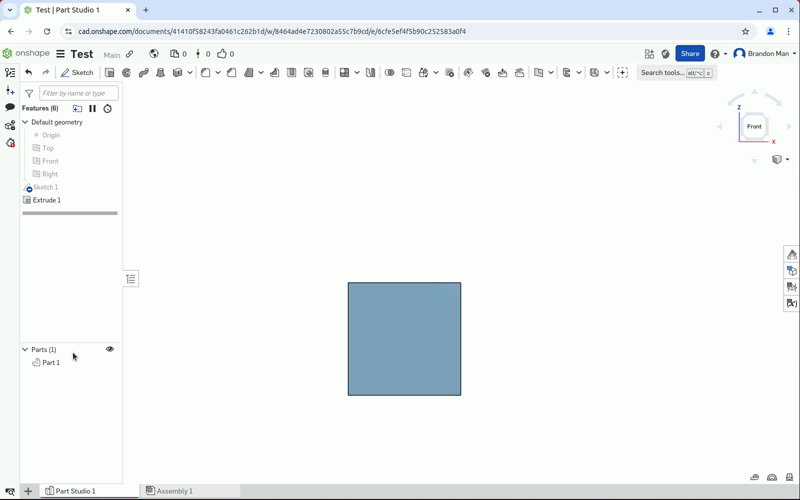
key(y)
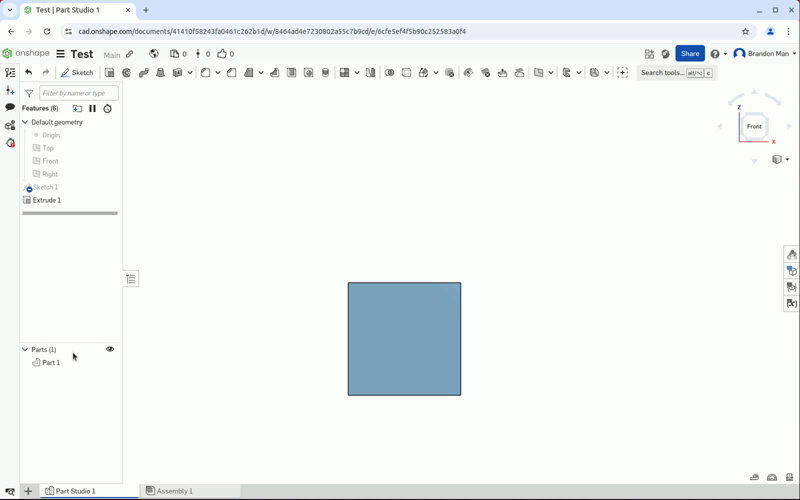
key(shift+p)
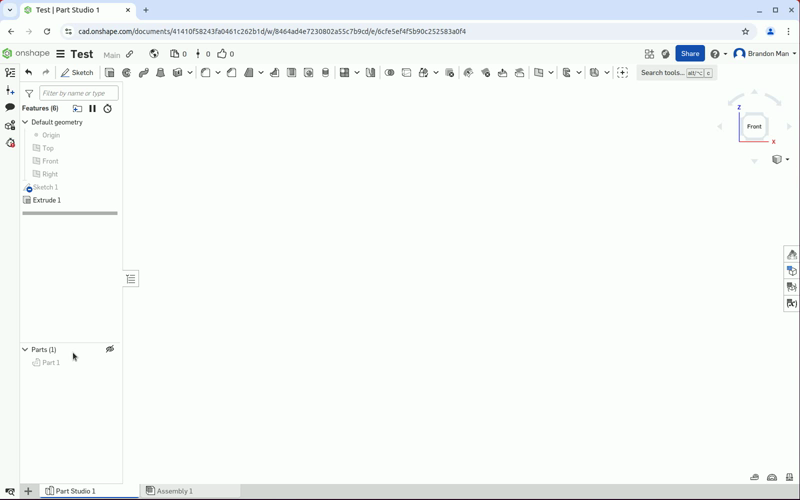
key(space)
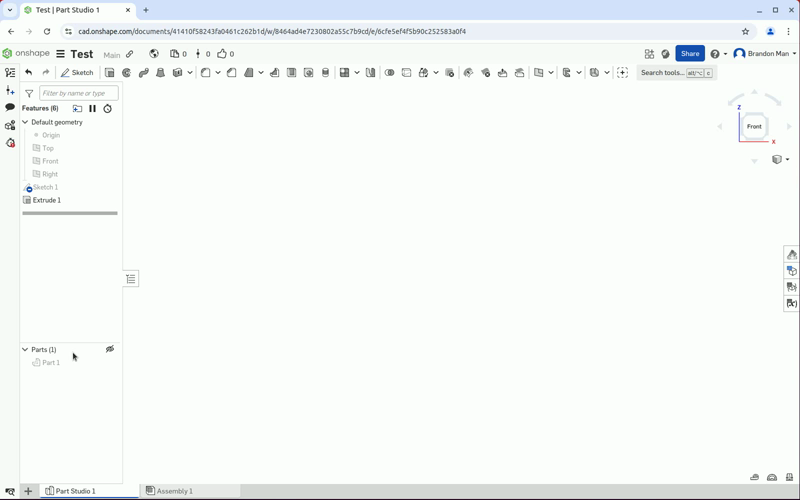
key_down(shift)
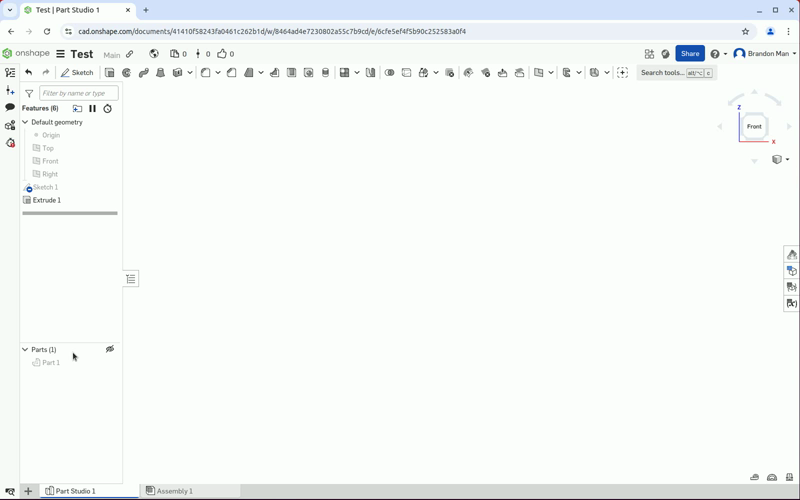
key(left)
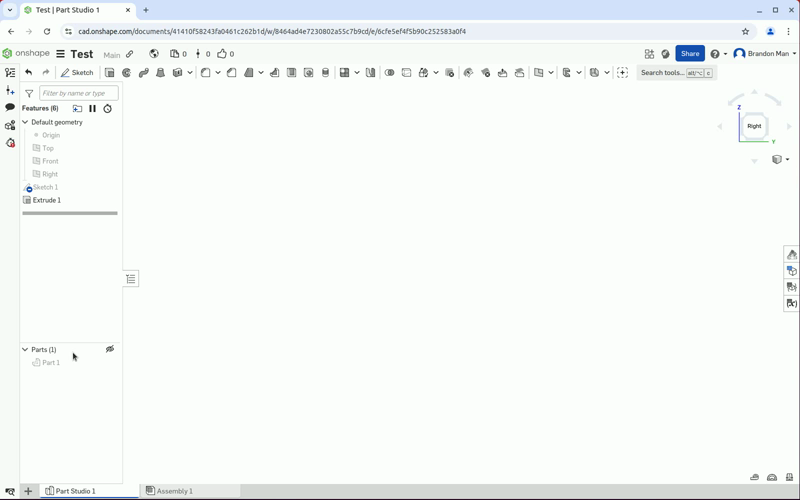
key_up(shift)
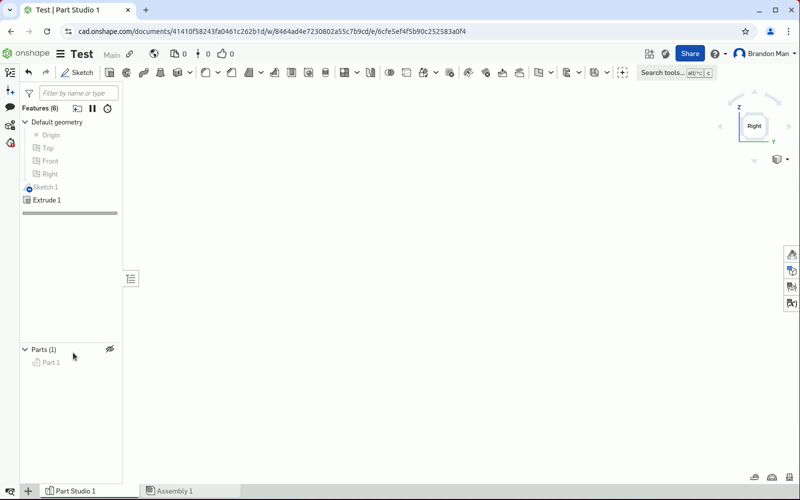
mouse_move(73, 352)
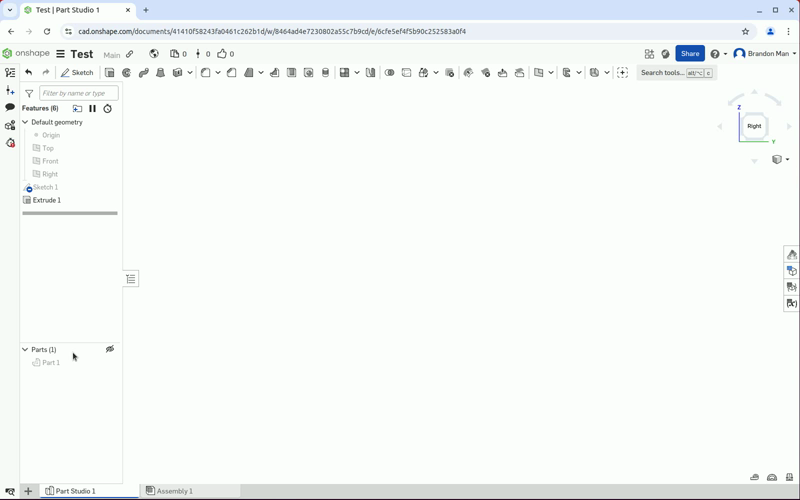
key(shift+y)
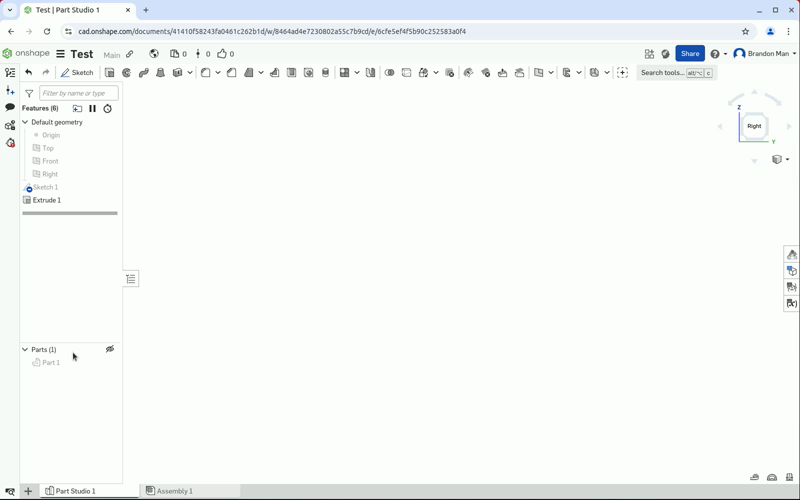
key(shift+s)
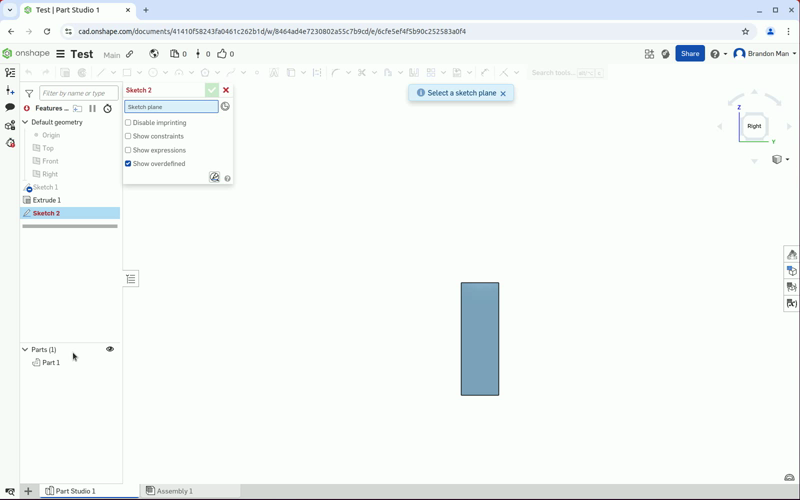
mouse_move(73, 176)
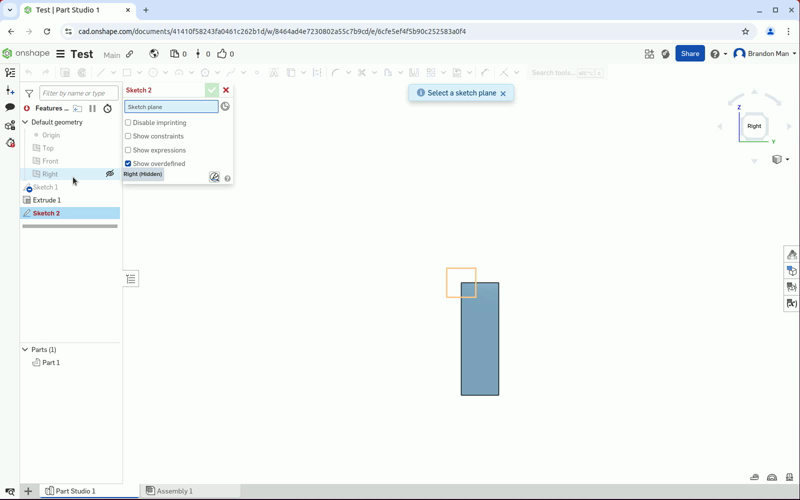
click(73, 176)
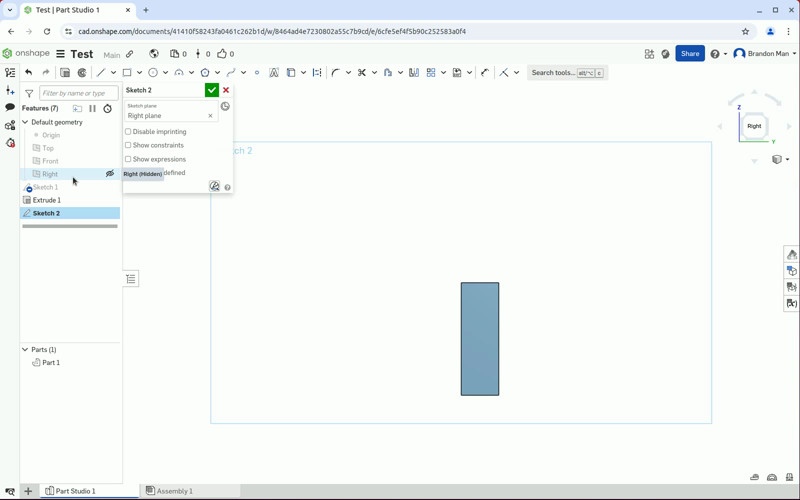
mouse_move(73, 352)
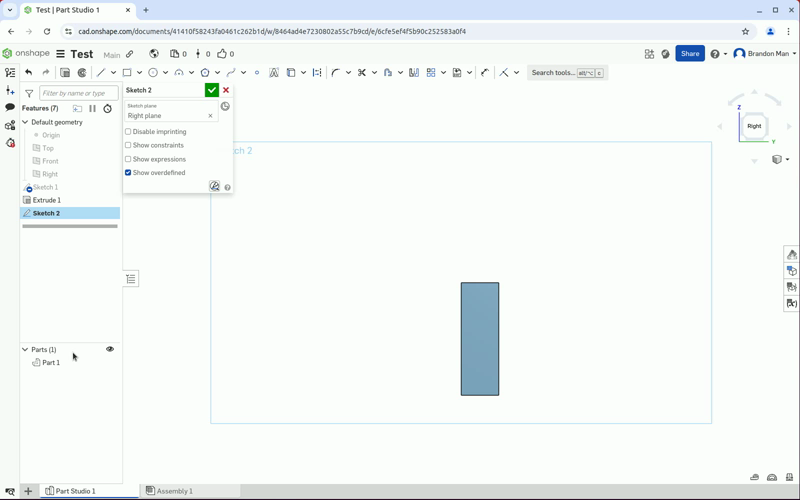
key(y)
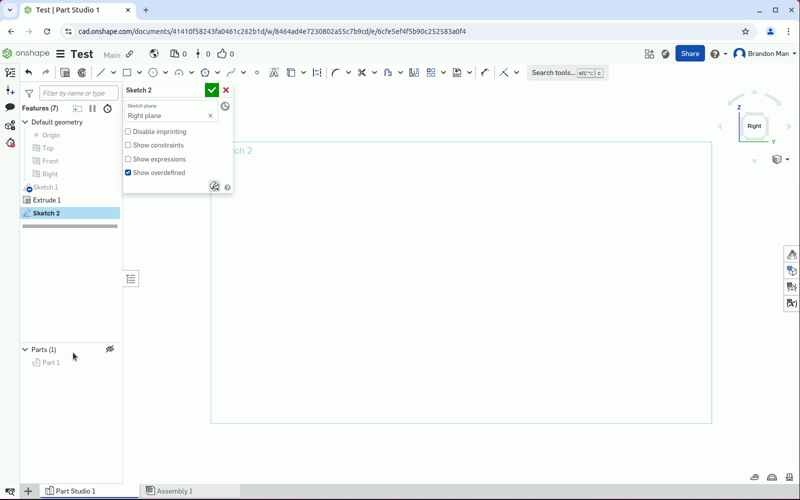
key(l)
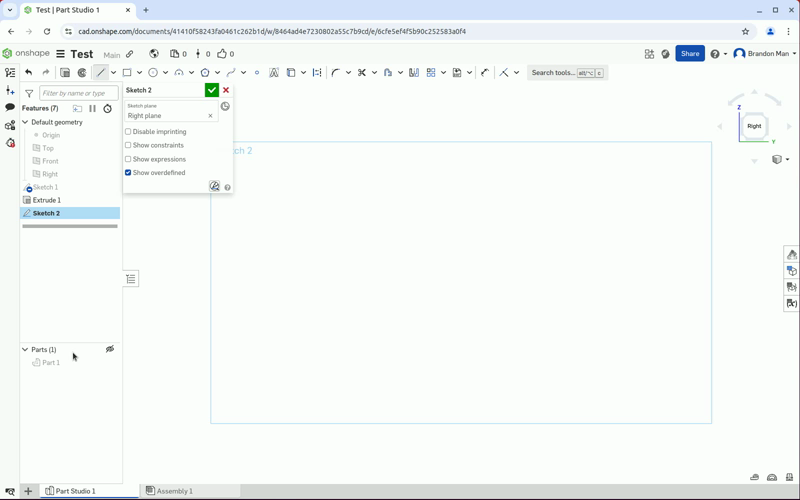
key_down(shift)
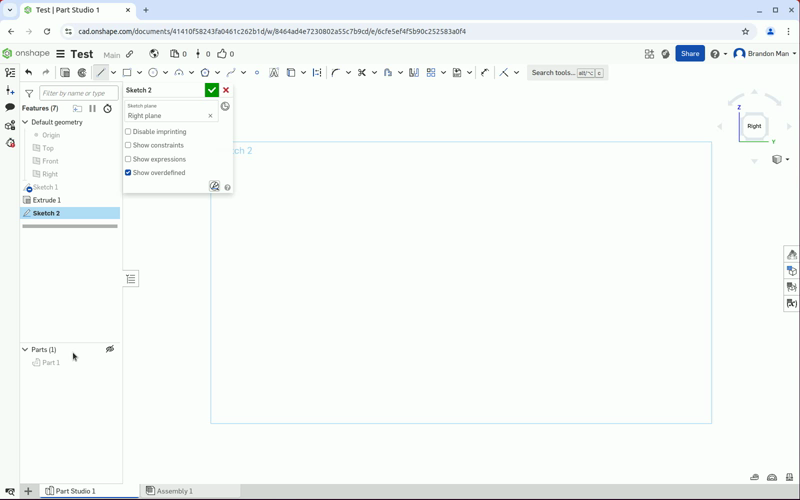
mouse_move(348, 395)
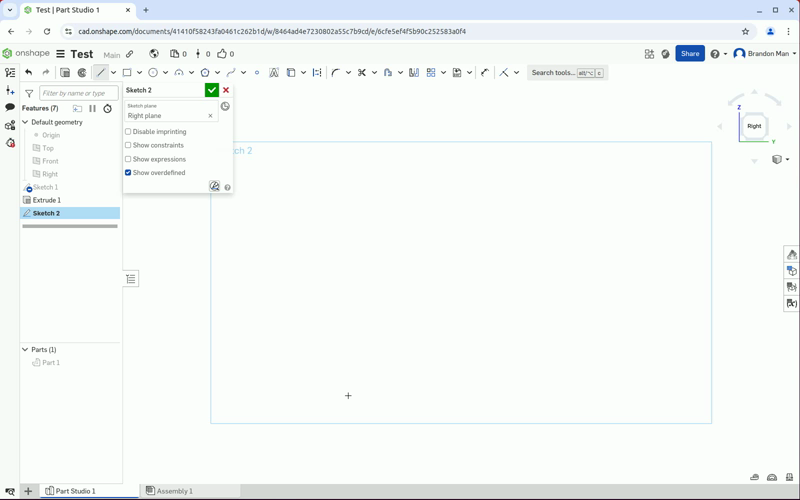
click(348, 395)
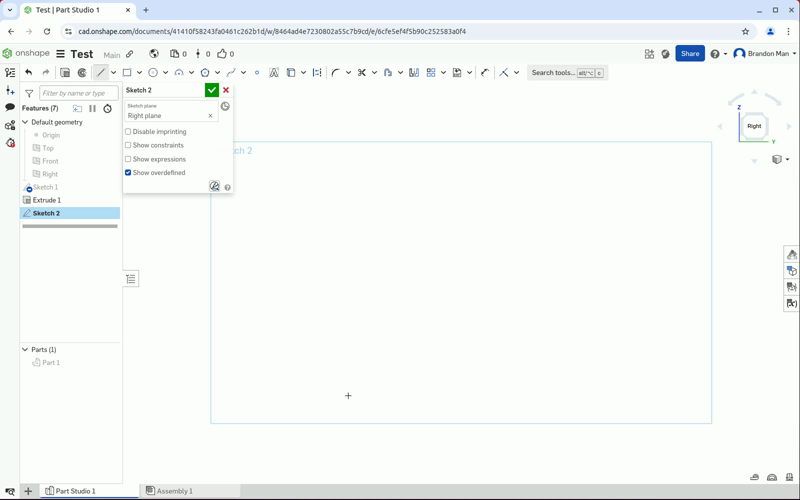
key_up(shift)
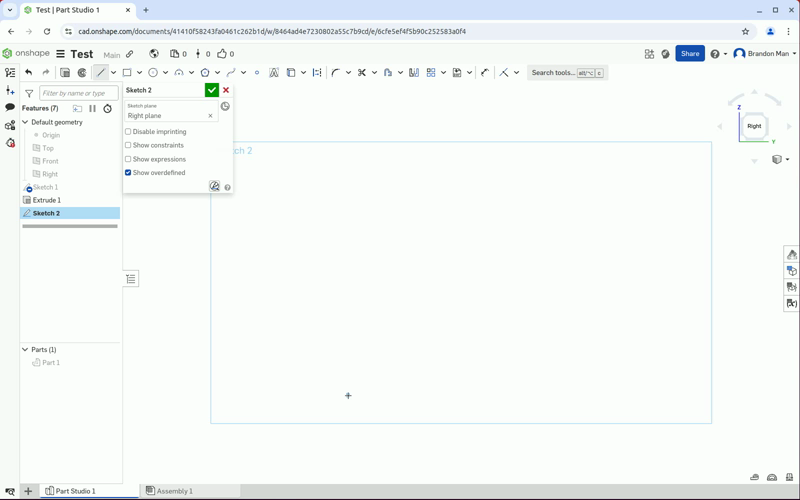
key_down(shift)
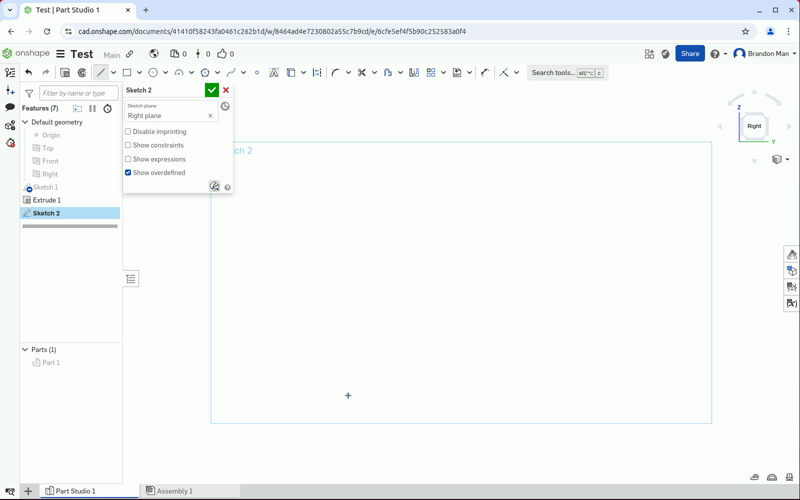
mouse_move(460, 395)
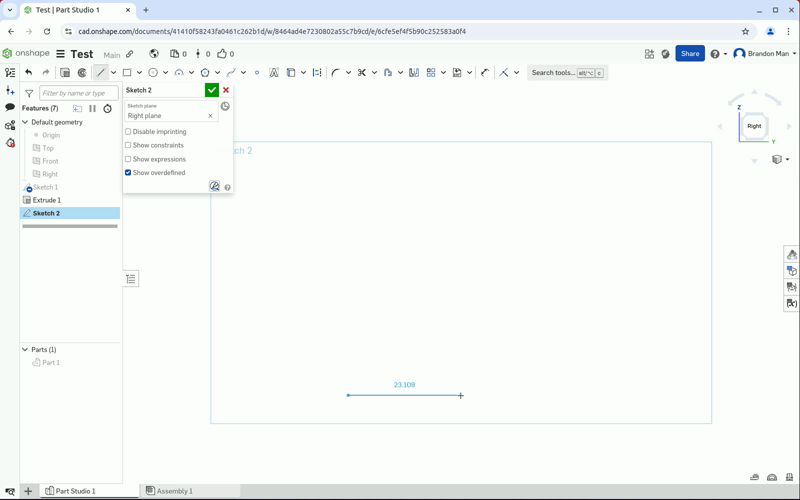
click(460, 395)
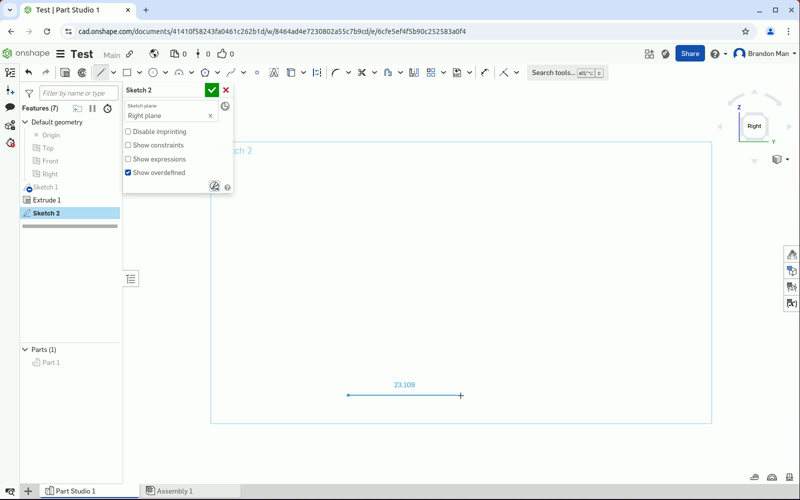
key_up(shift)
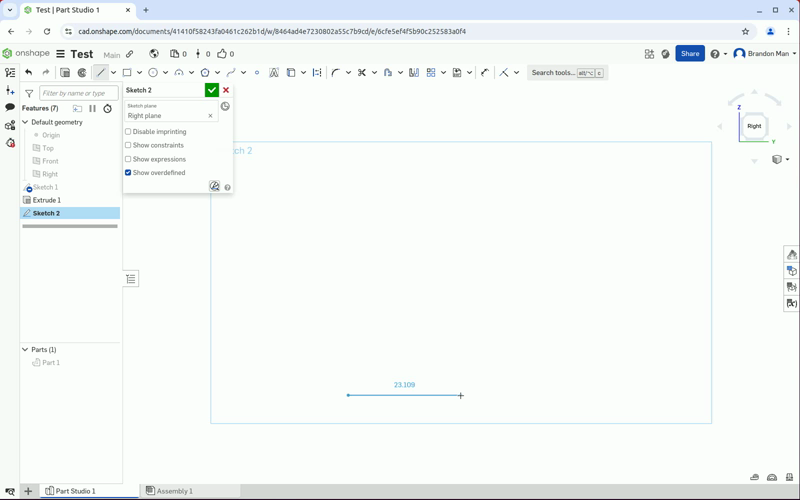
key_down(shift)
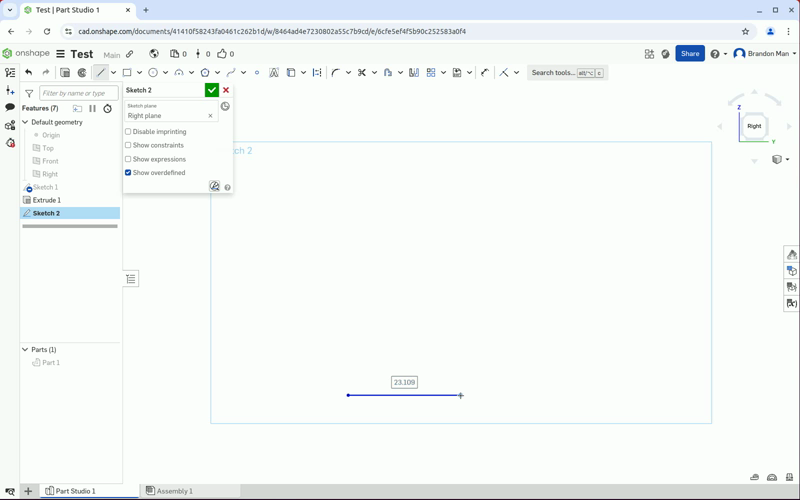
mouse_move(460, 282)
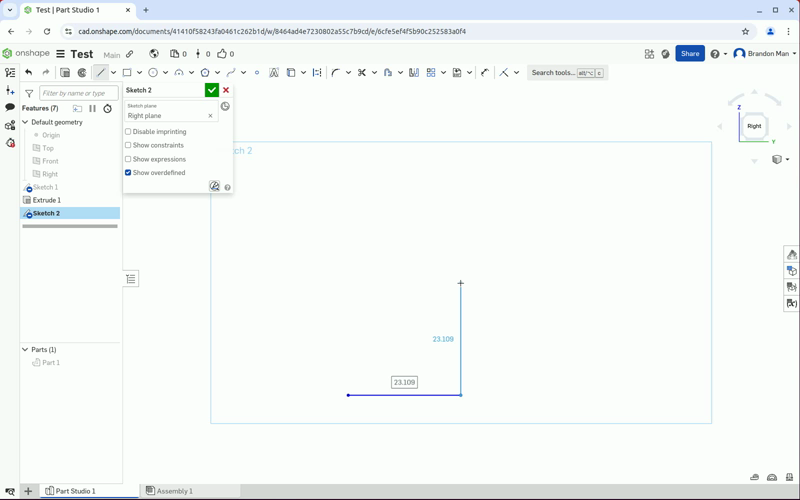
click(460, 282)
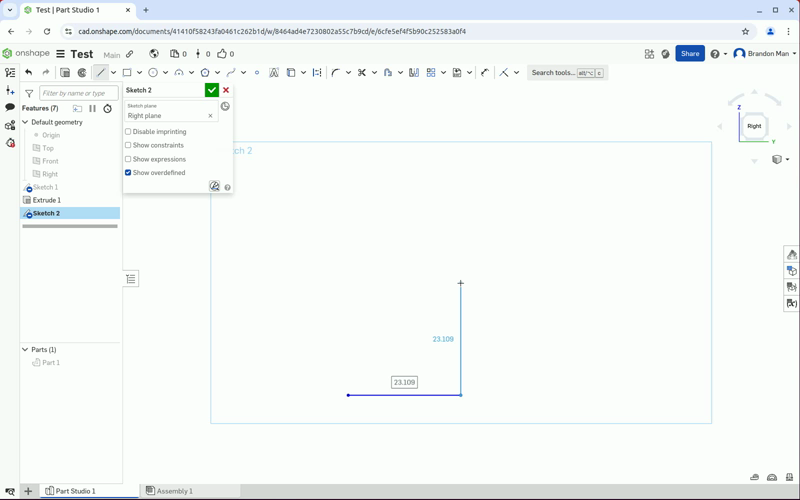
key_up(shift)
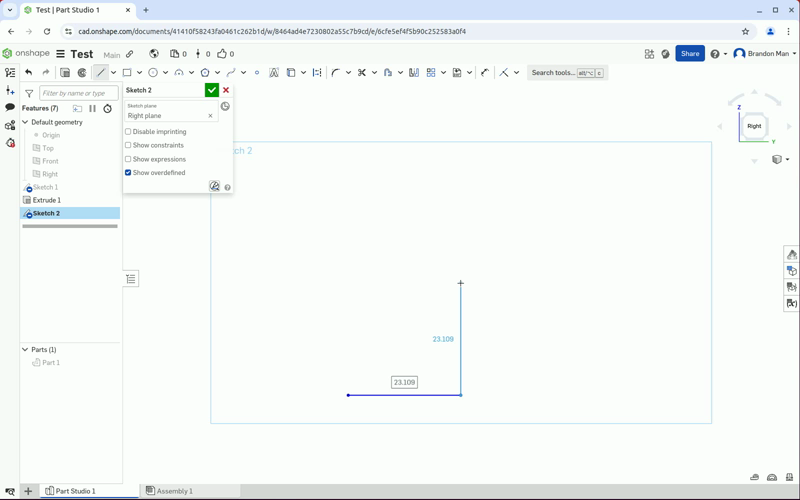
key_down(shift)
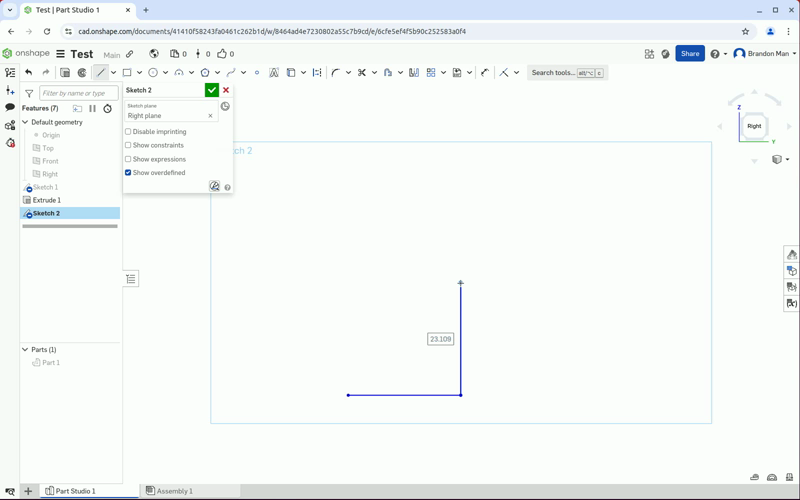
mouse_move(348, 282)
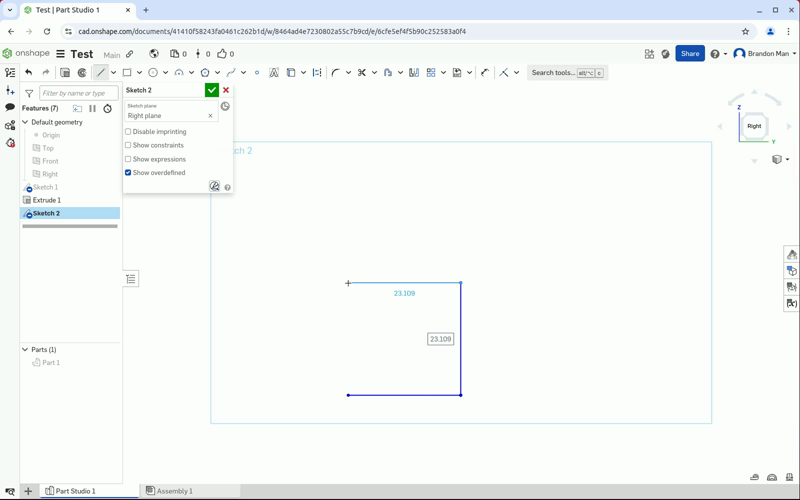
click(348, 282)
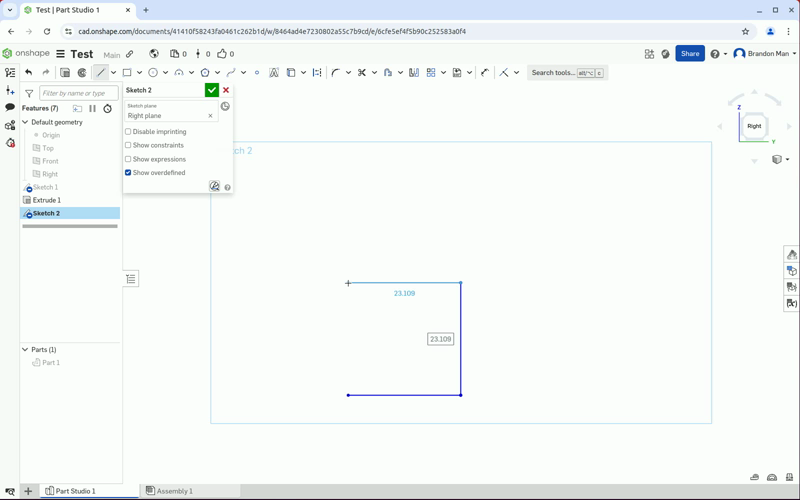
key_up(shift)
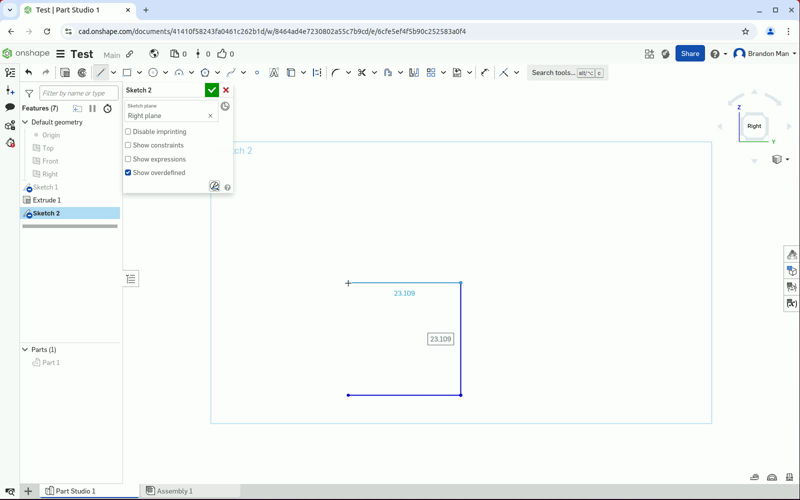
key_down(shift)
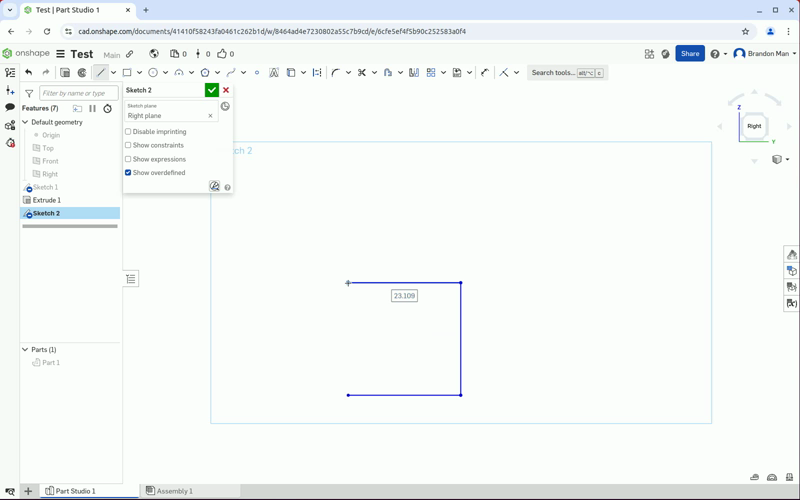
mouse_move(348, 395)
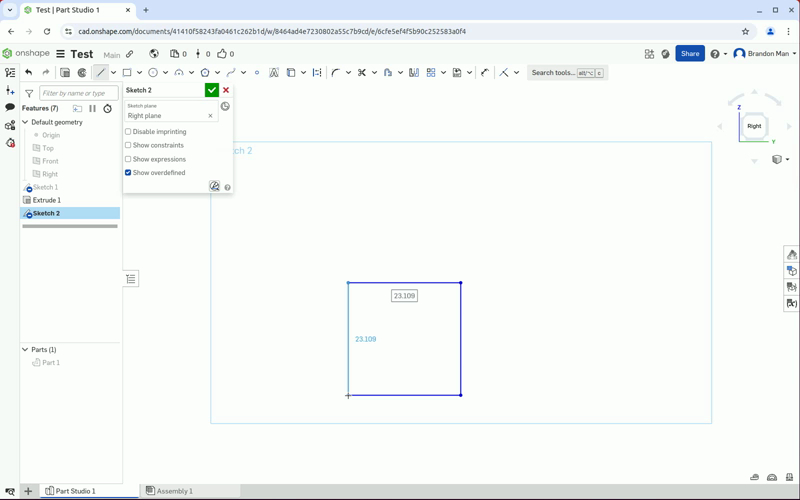
key_up(shift)
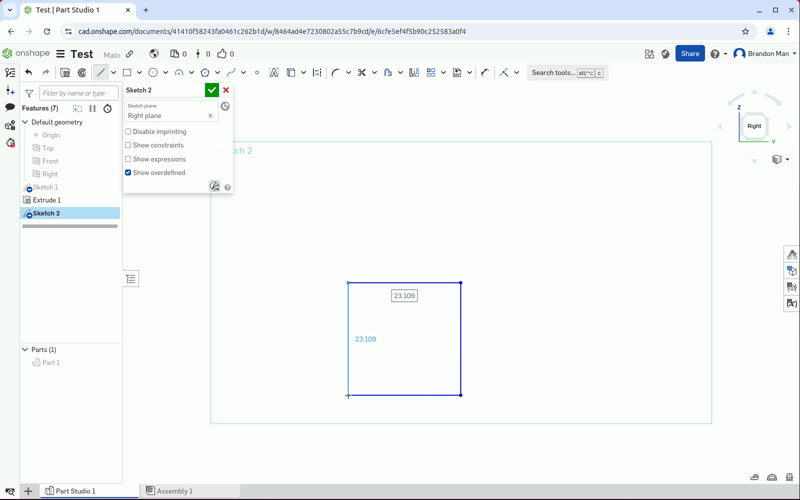
click(348, 395)
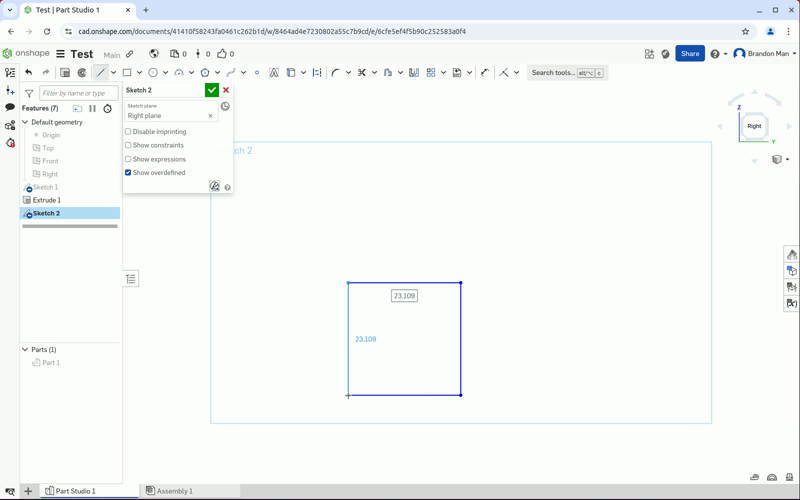
key(esc)
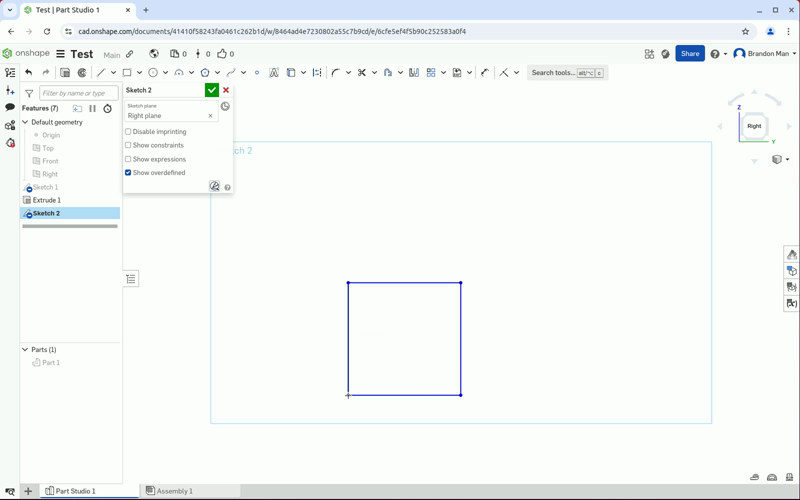
mouse_move(418, 323)
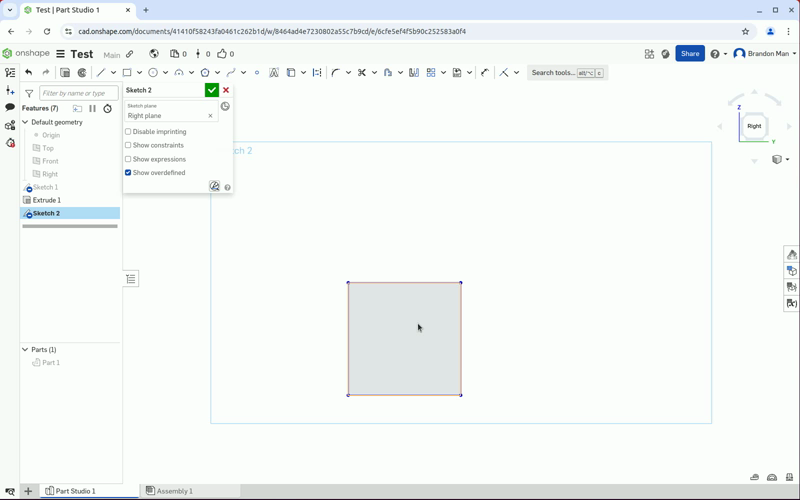
click(418, 323)
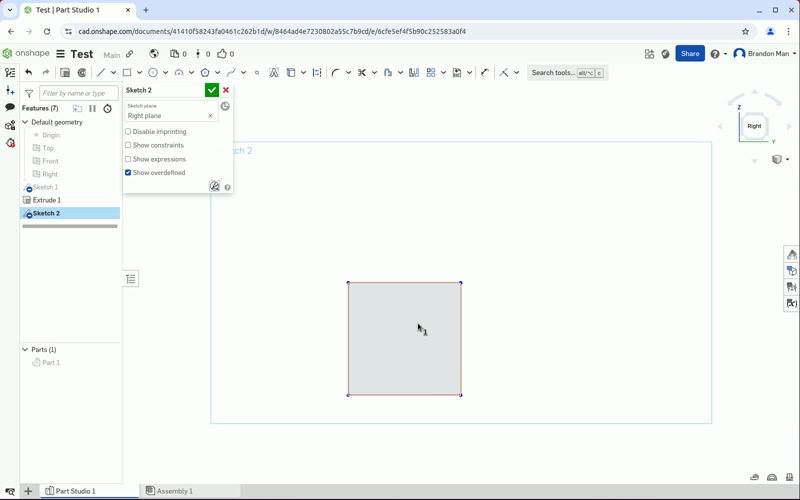
mouse_move(73, 352)
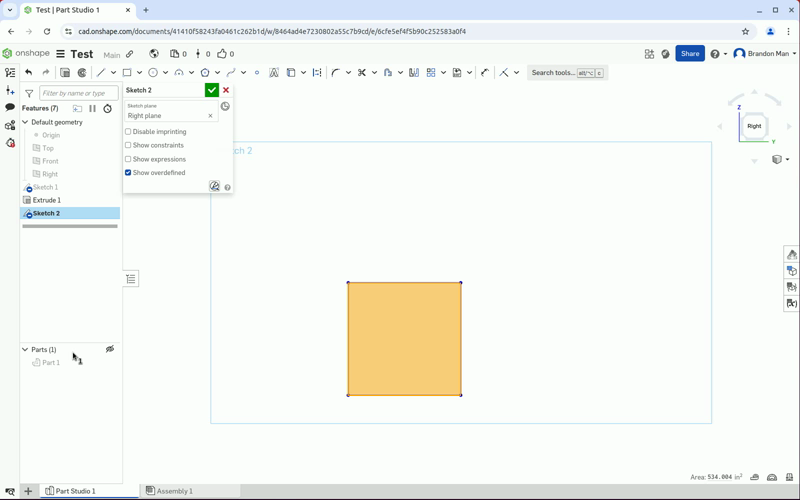
key(shift+y)
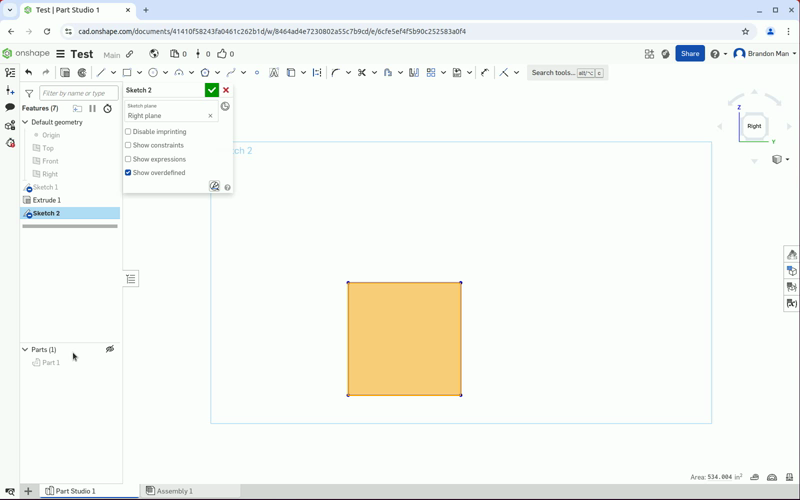
key(shift+e)
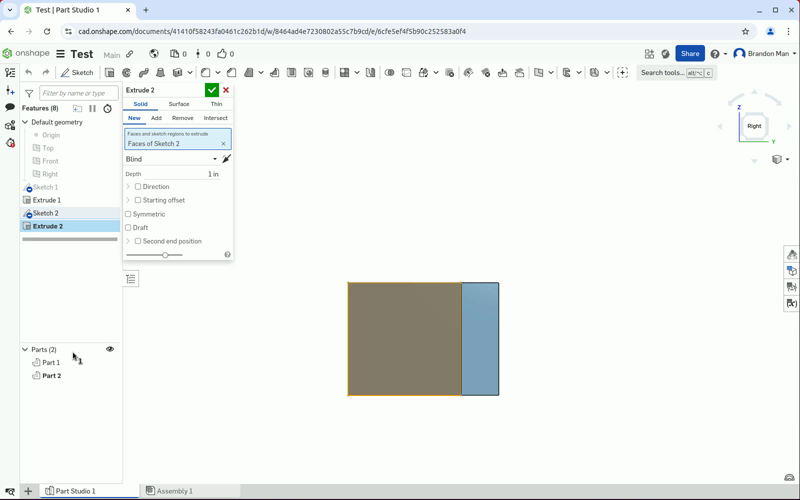
mouse_move(143, 106)
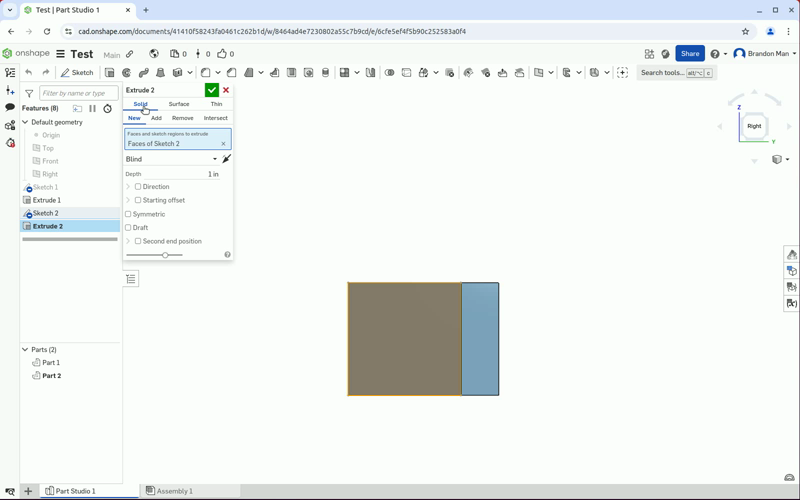
click(143, 106)
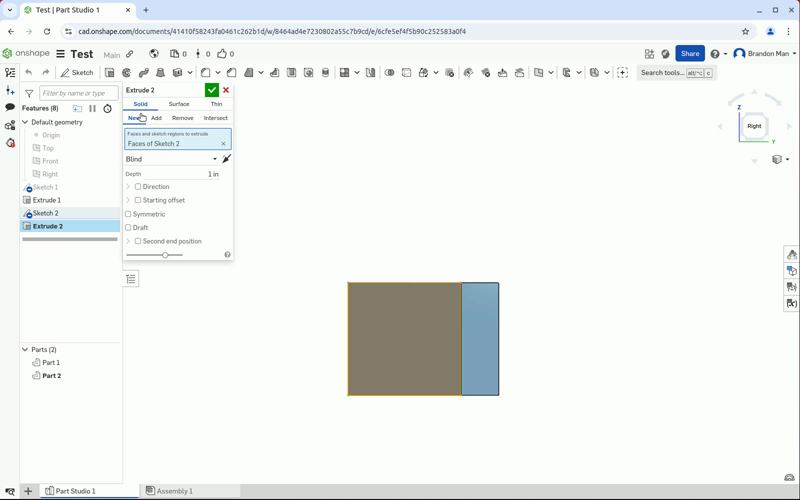
mouse_move(137, 120)
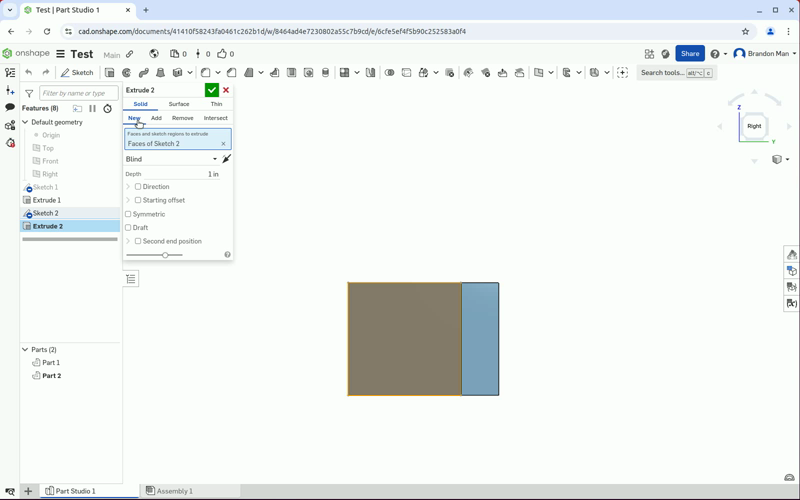
click(137, 120)
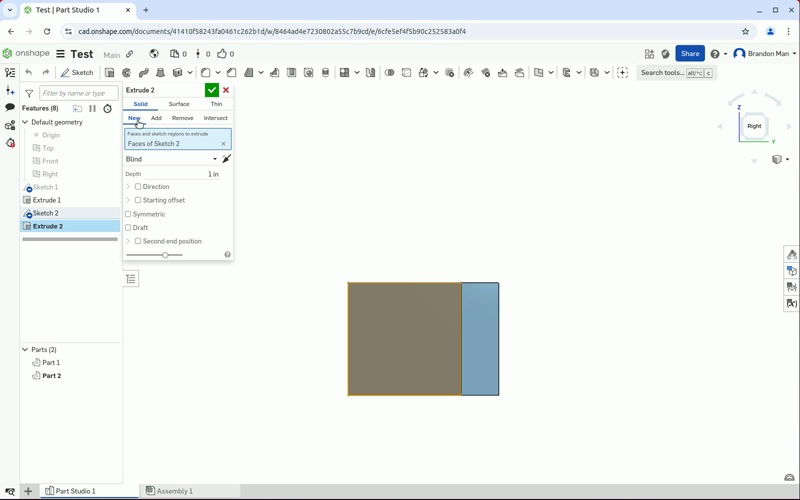
key(tab, 4)
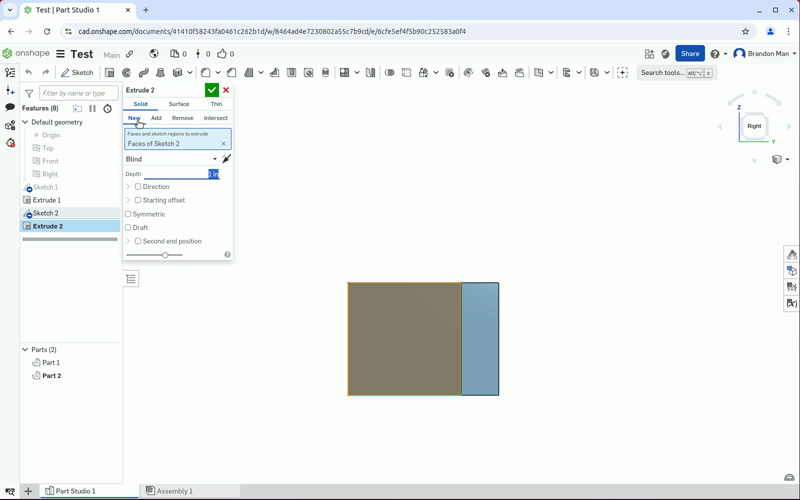
text(7.703)
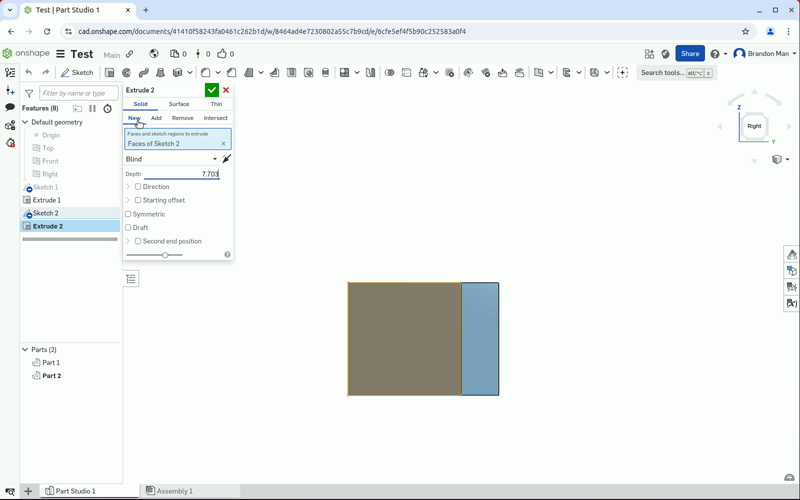
key(enter)
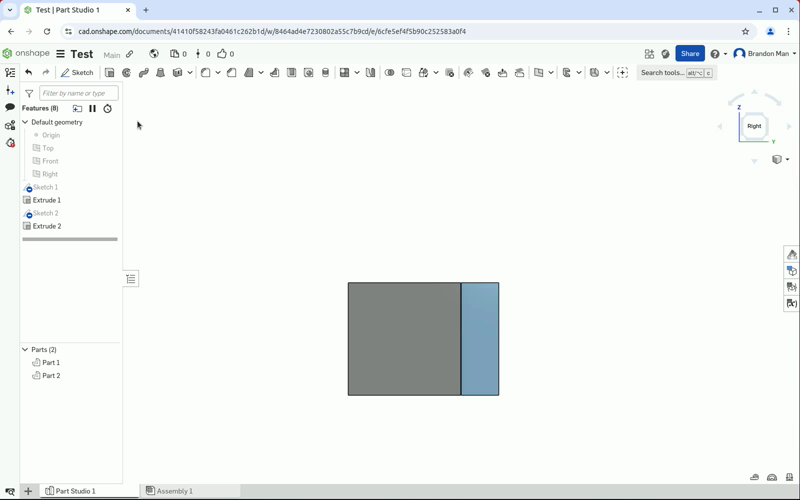
key(shift+h)
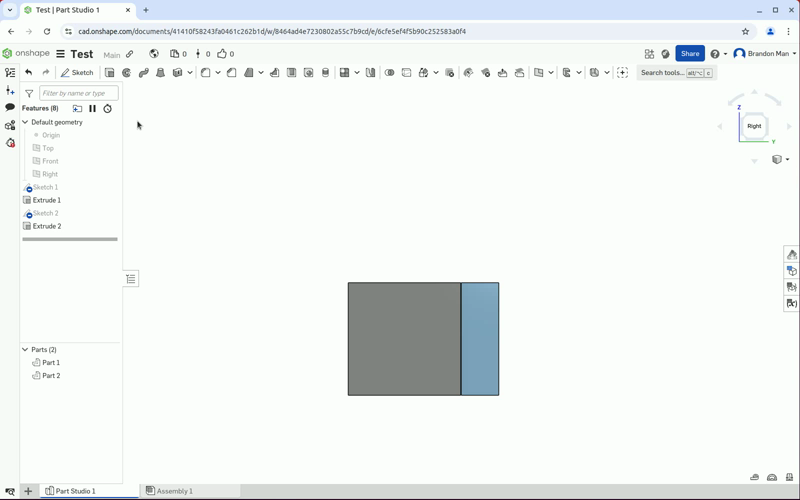
key(shift+h)
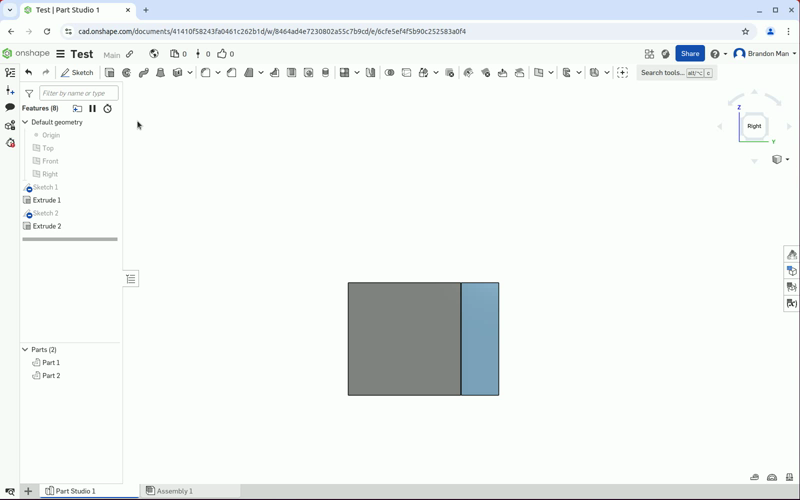
mouse_move(73, 189)
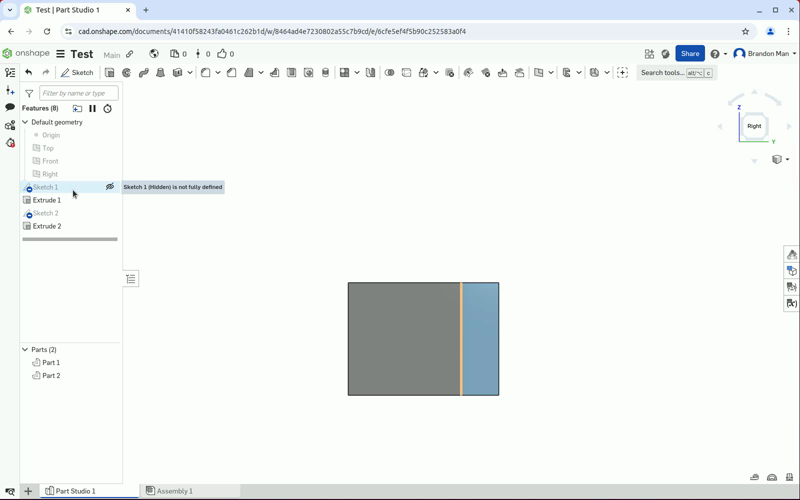
click(73, 189)
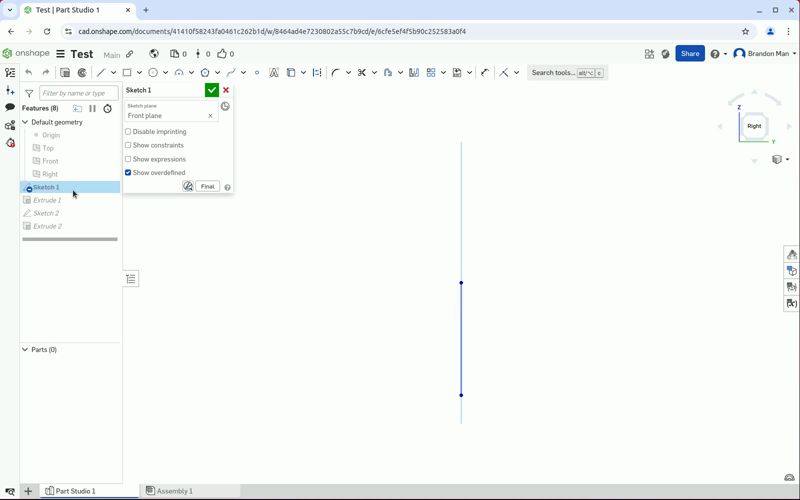
mouse_move(229, 92)
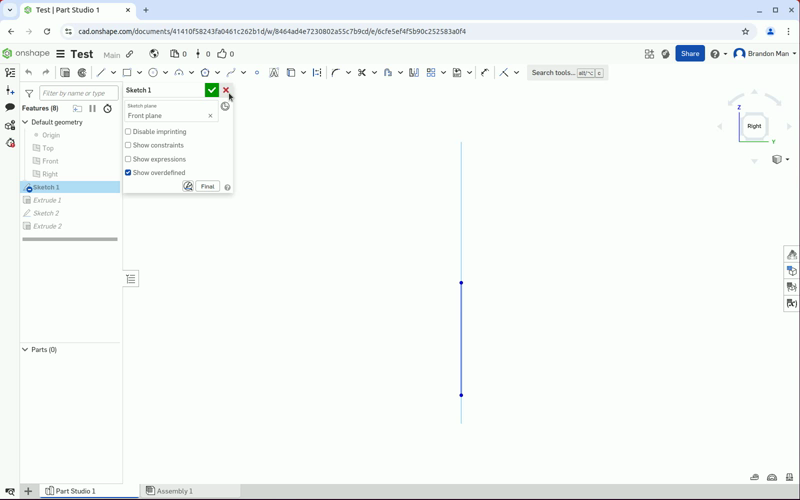
click(229, 92)
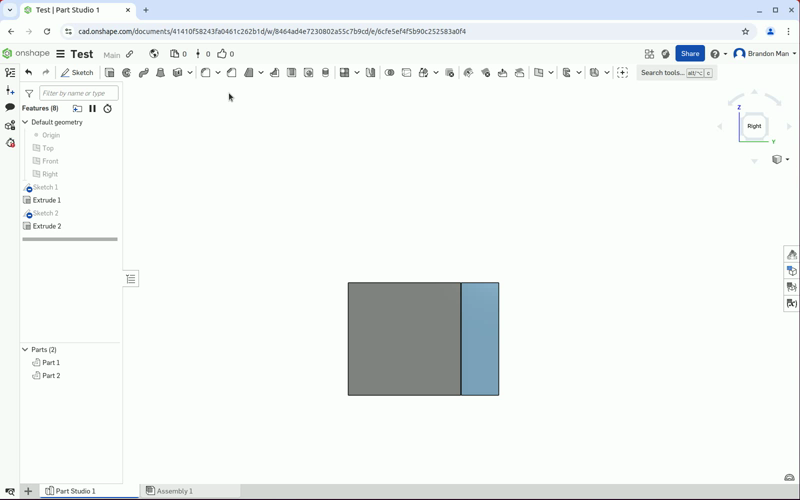
mouse_move(73, 352)
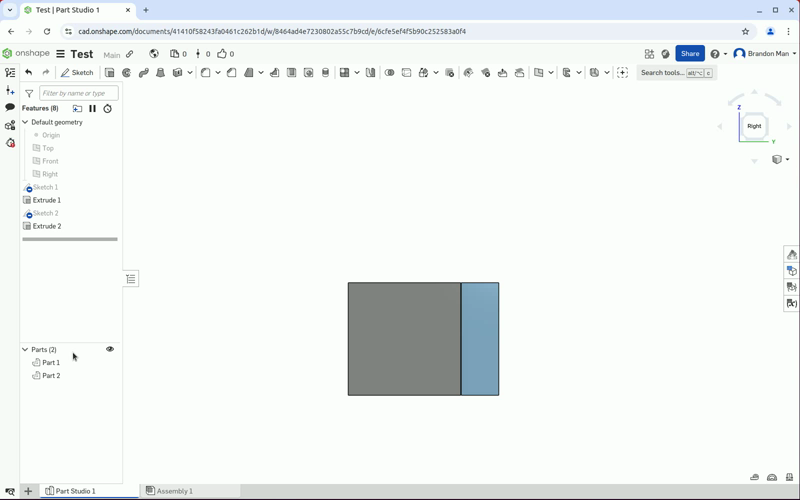
key(y)
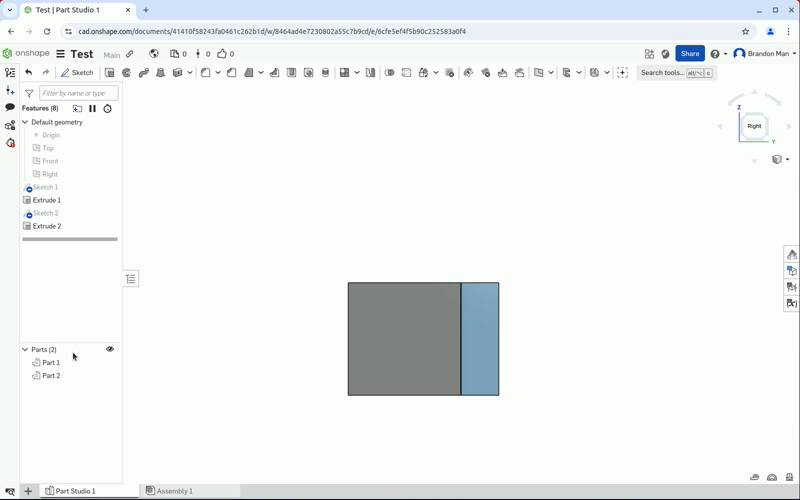
key(shift+p)
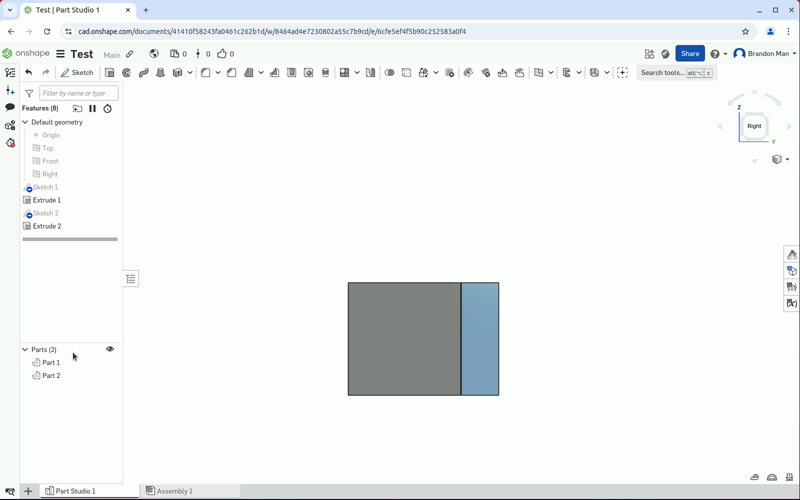
key(space)
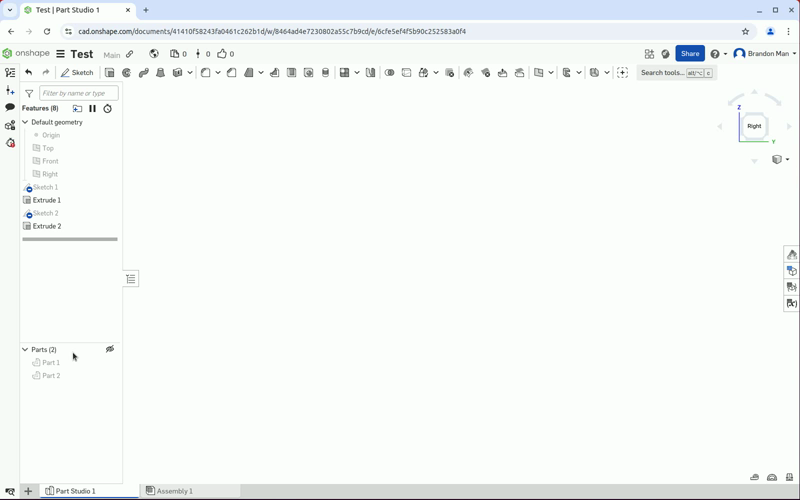
key_down(shift)
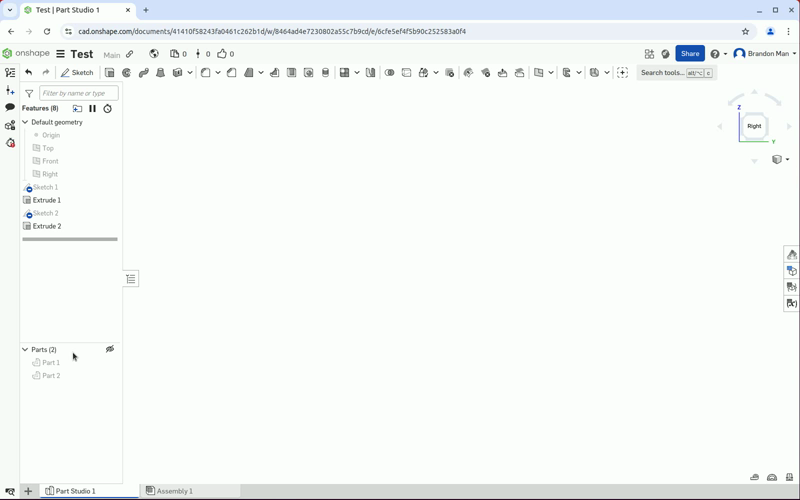
key(right)
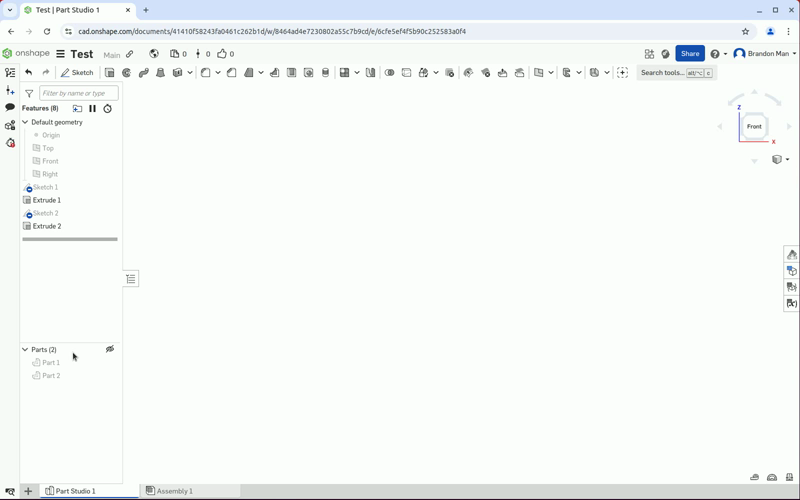
key_up(shift)
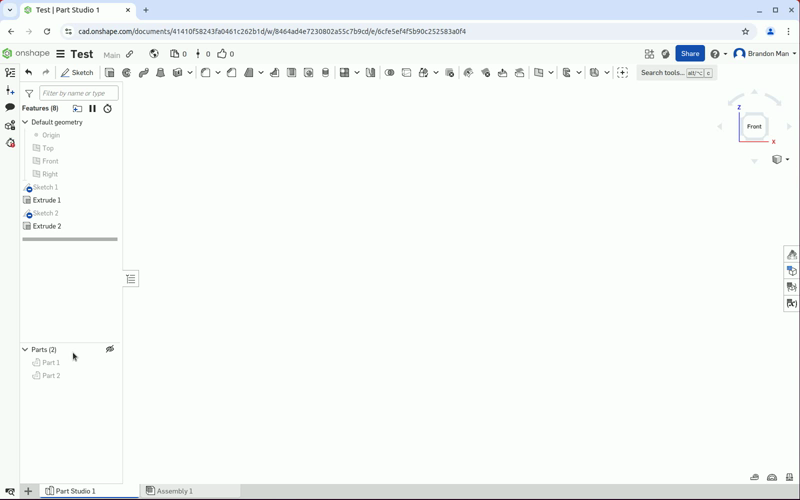
key(space)
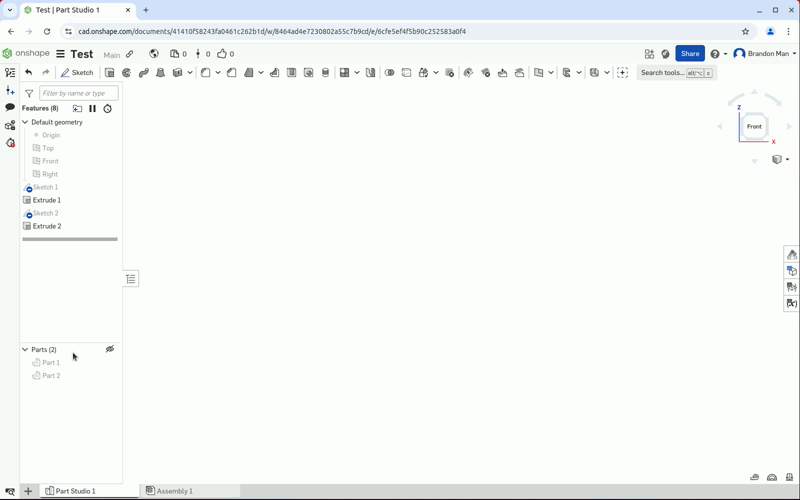
key_down(shift)
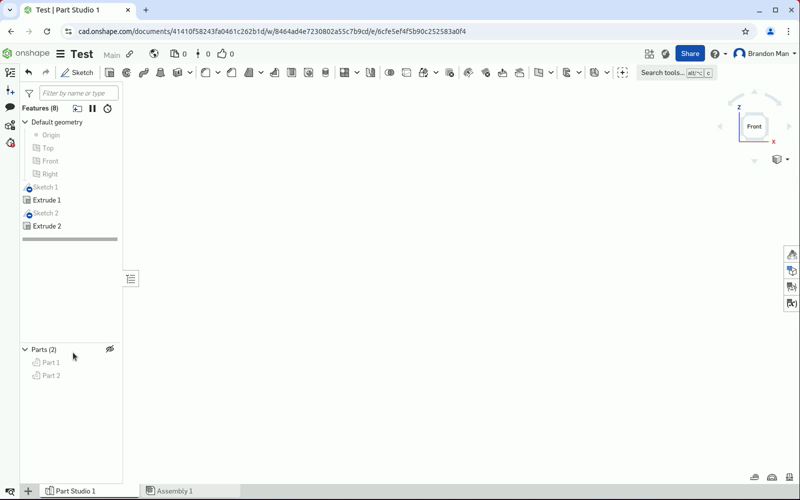
key(down)
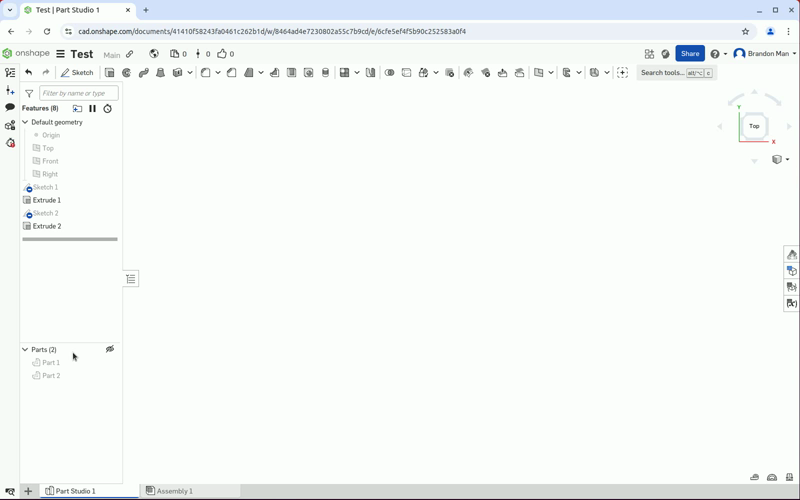
key_up(shift)
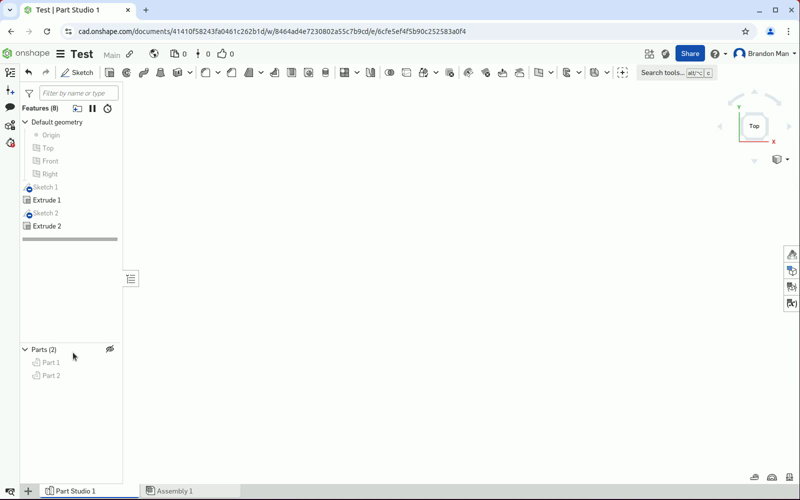
mouse_move(73, 352)
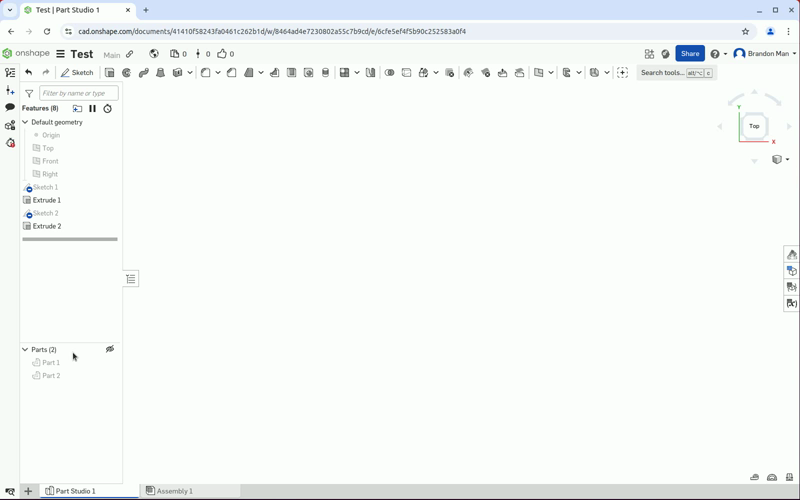
key(shift+y)
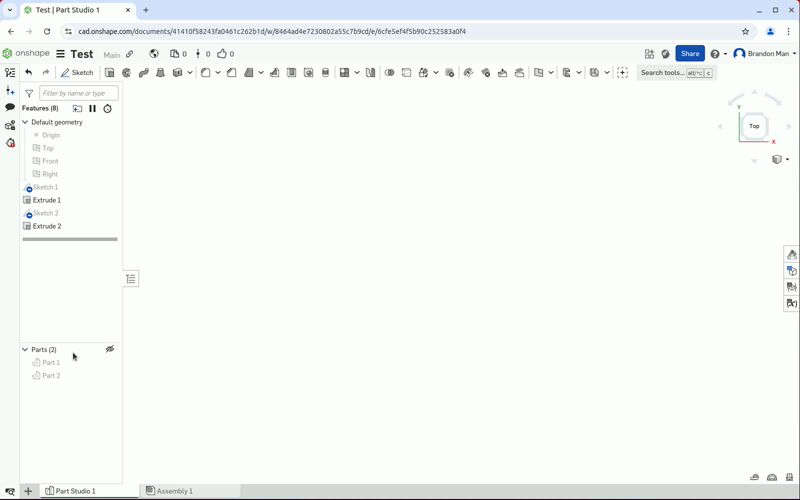
key(shift+s)
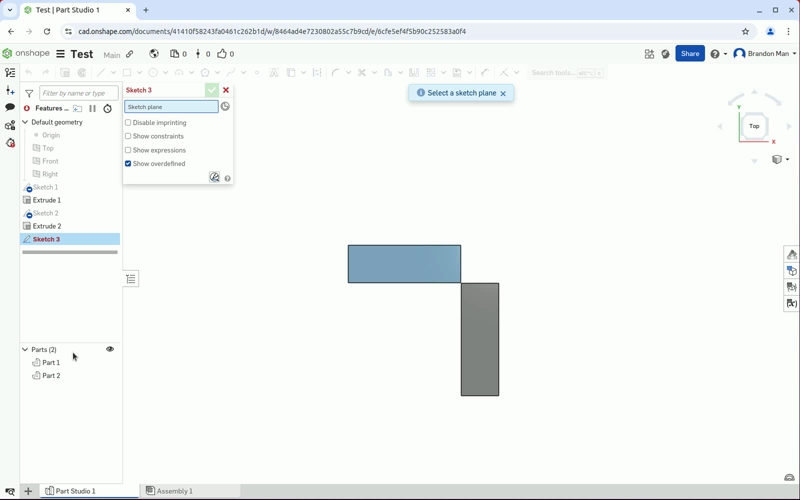
mouse_move(73, 150)
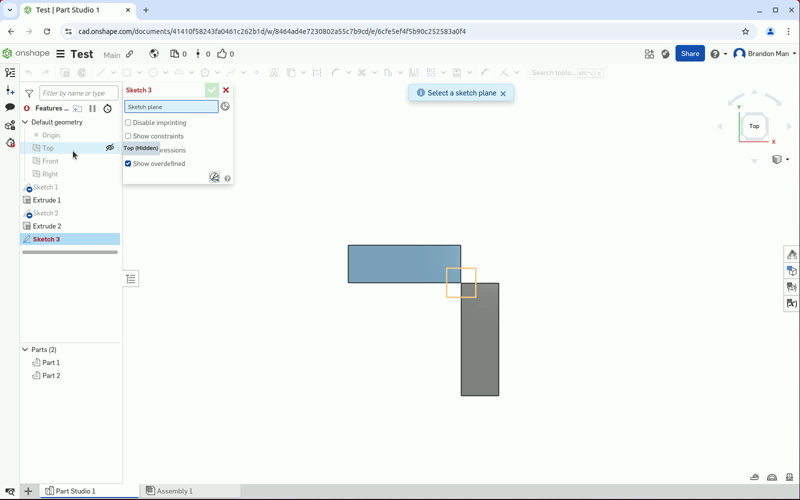
click(73, 150)
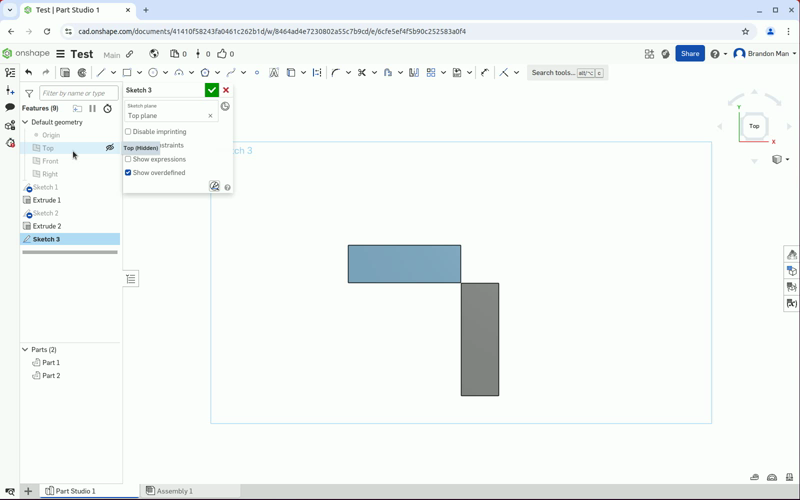
mouse_move(73, 352)
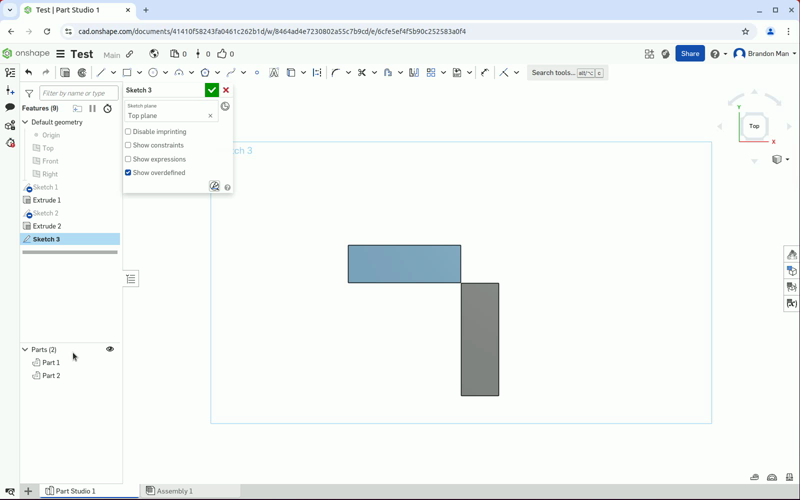
key(y)
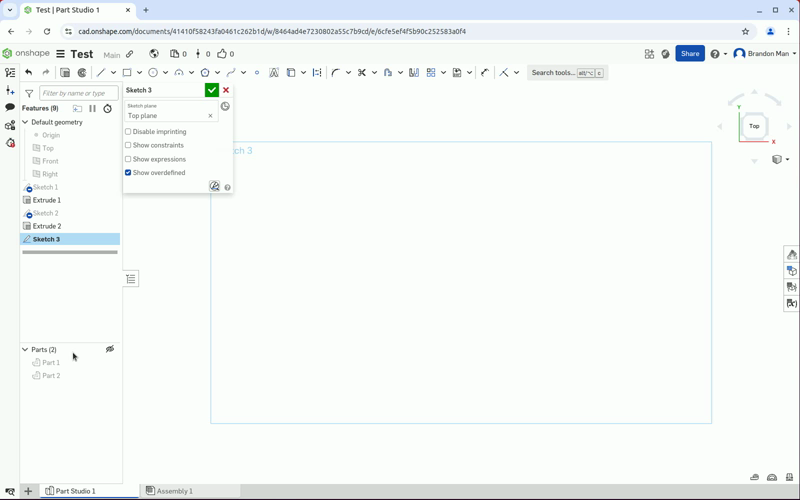
key(l)
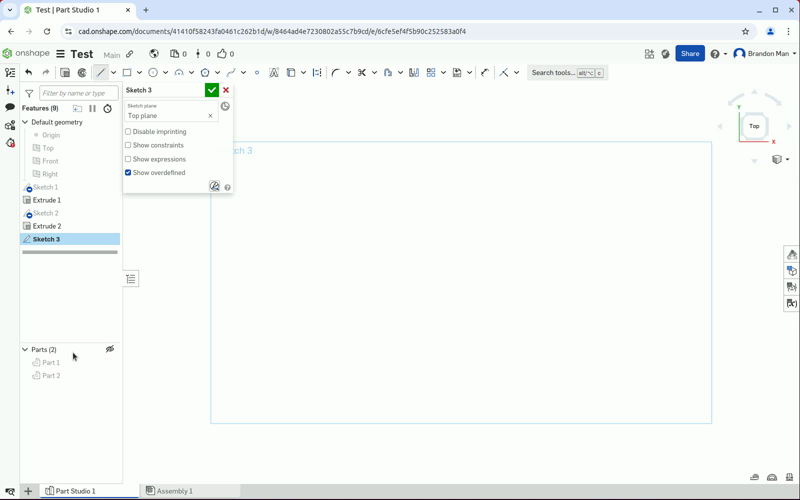
key_down(shift)
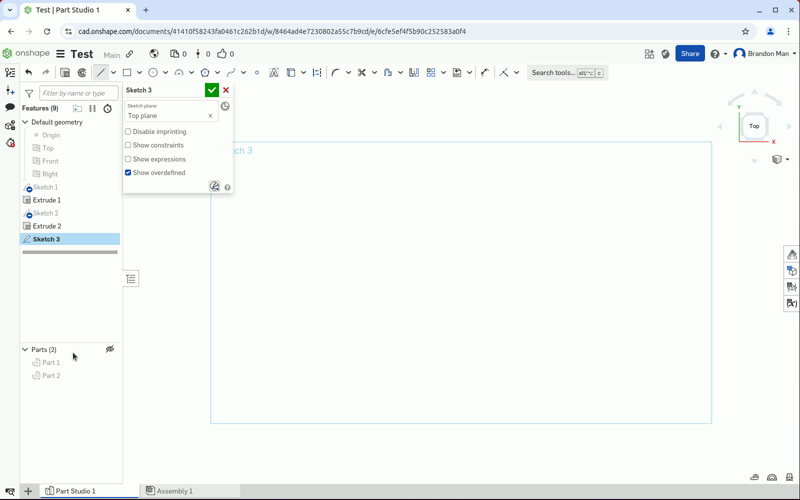
mouse_move(348, 395)
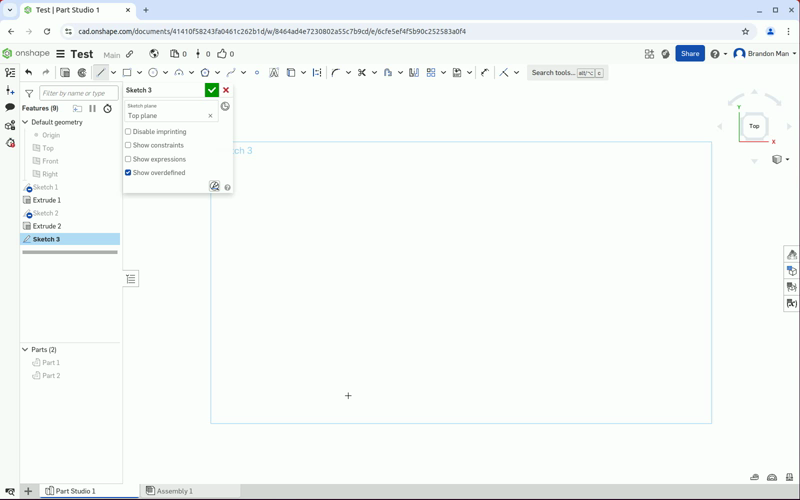
click(348, 395)
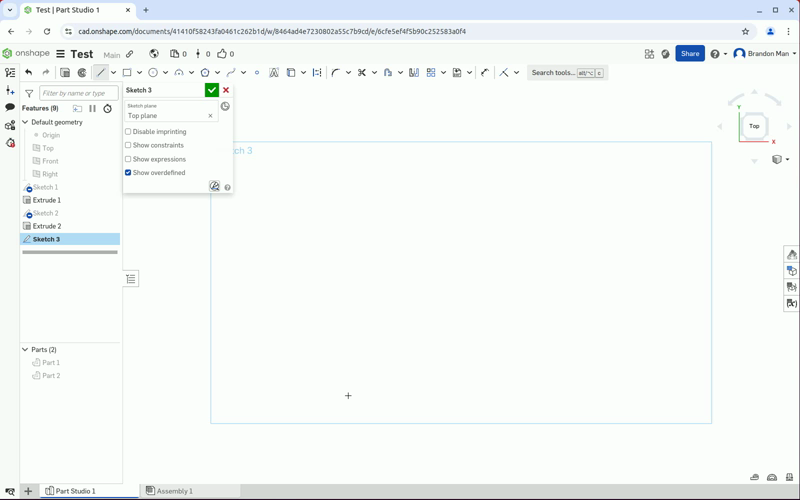
key_up(shift)
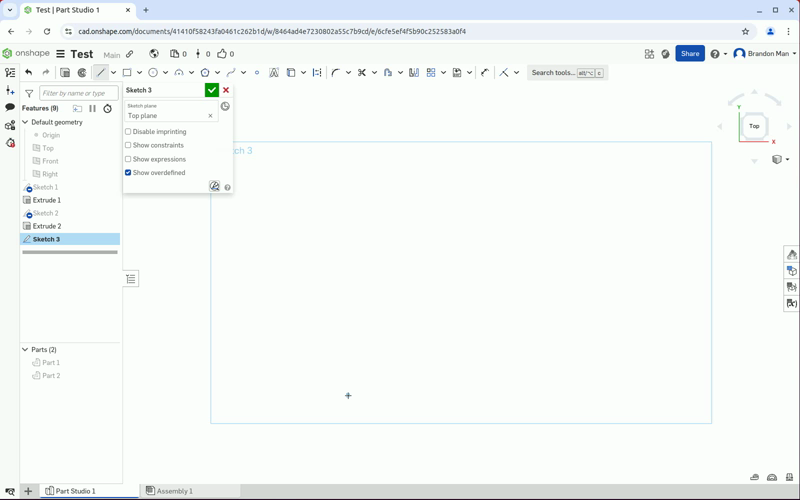
key_down(shift)
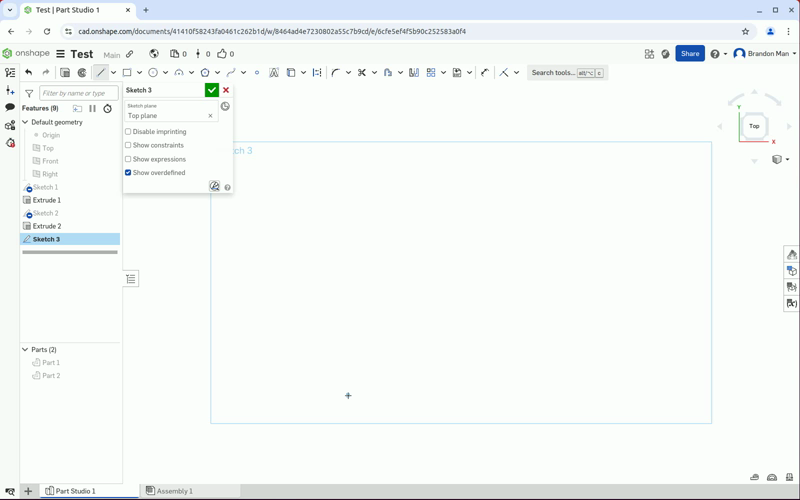
mouse_move(460, 395)
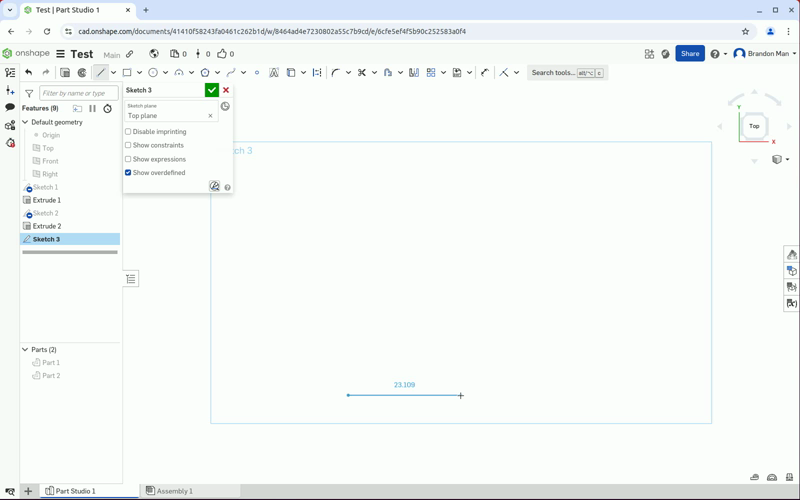
click(460, 395)
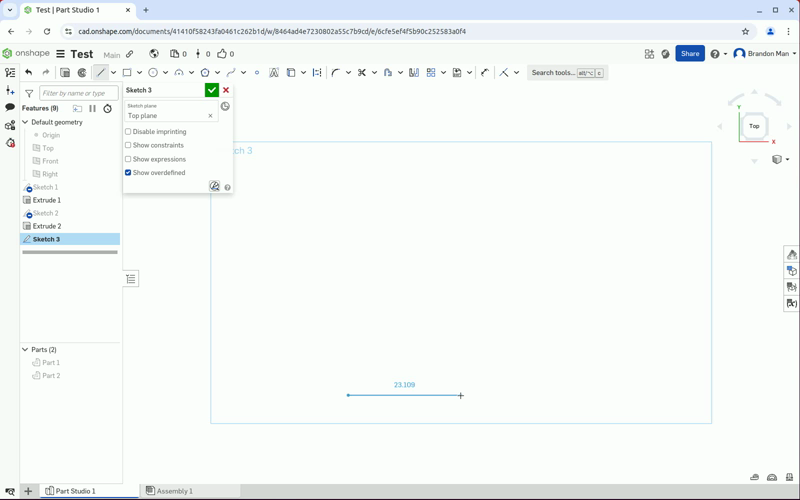
key_up(shift)
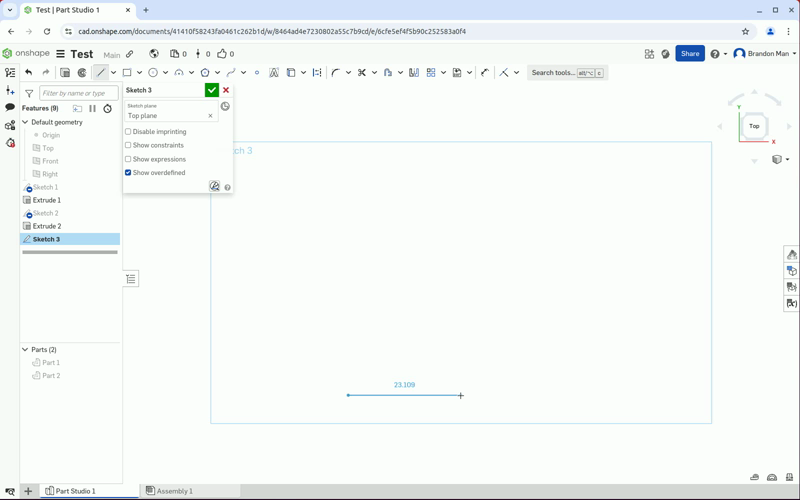
key_down(shift)
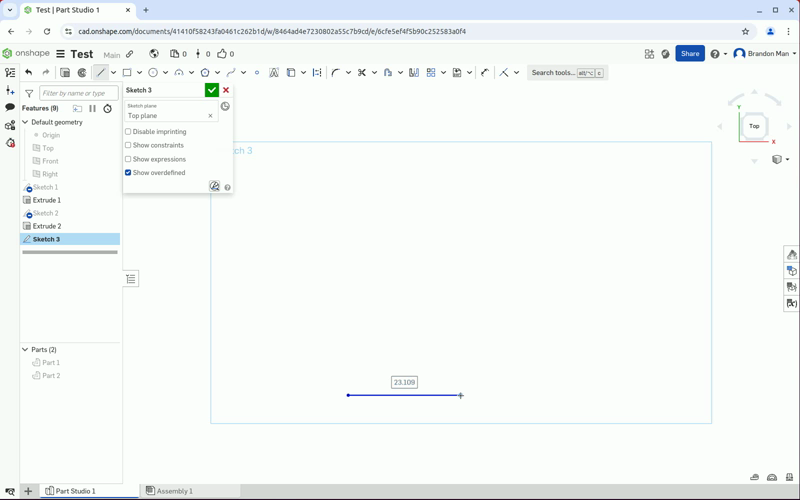
mouse_move(460, 282)
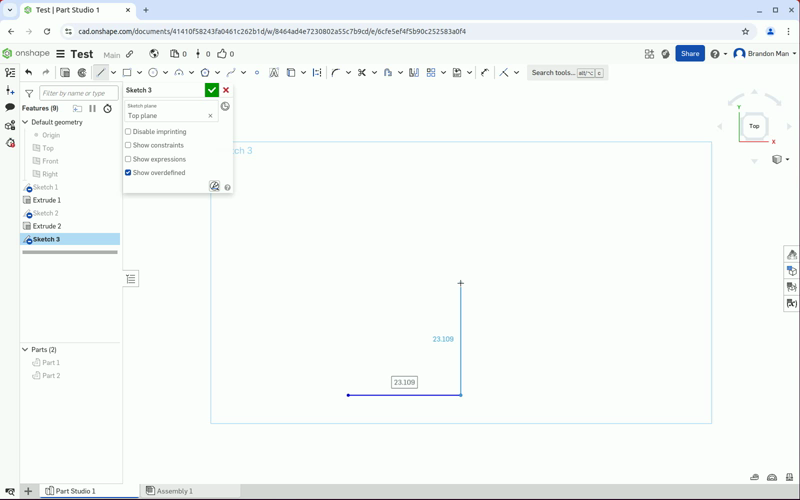
click(460, 282)
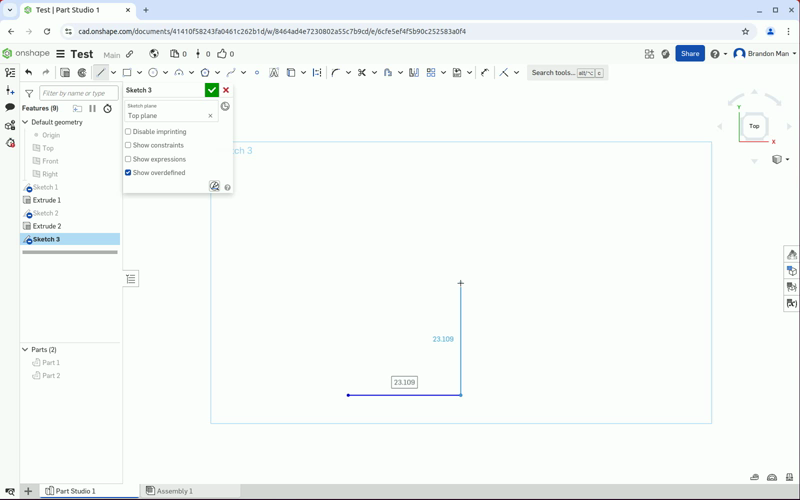
key_up(shift)
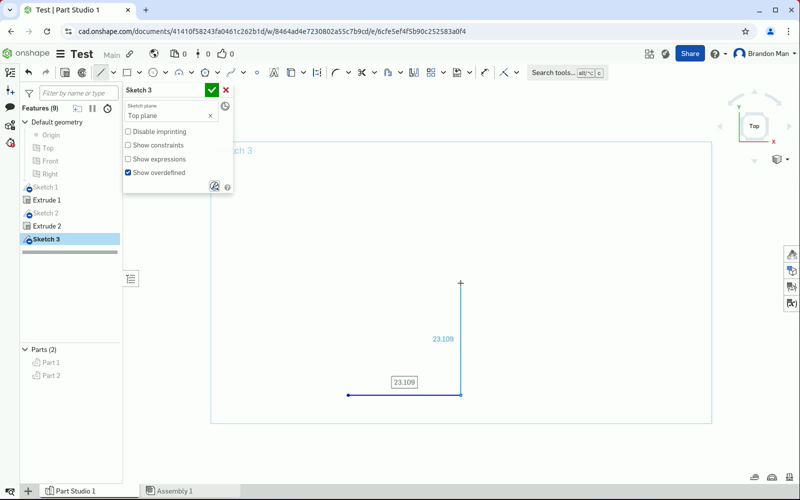
key_down(shift)
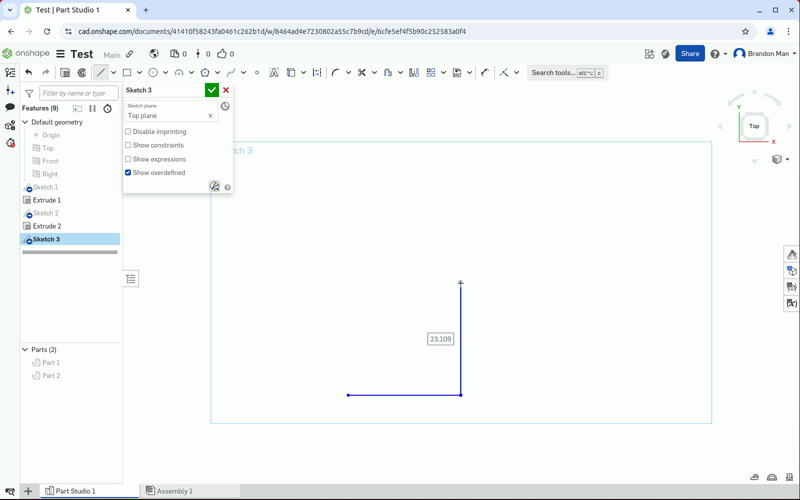
mouse_move(348, 282)
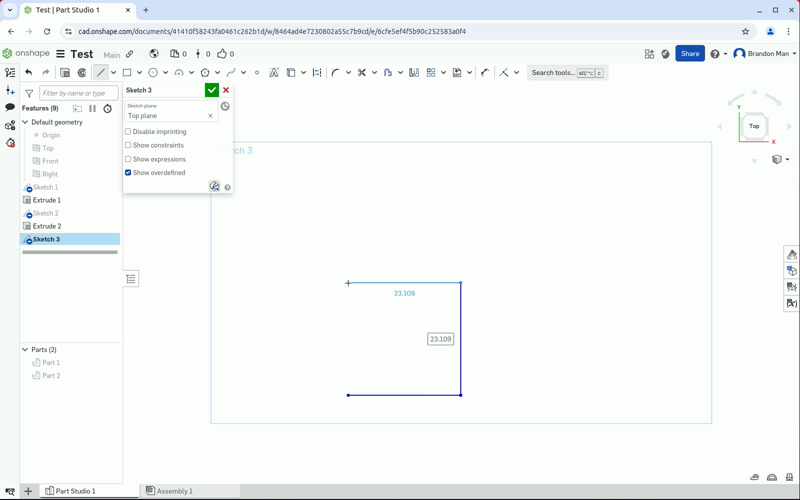
click(348, 282)
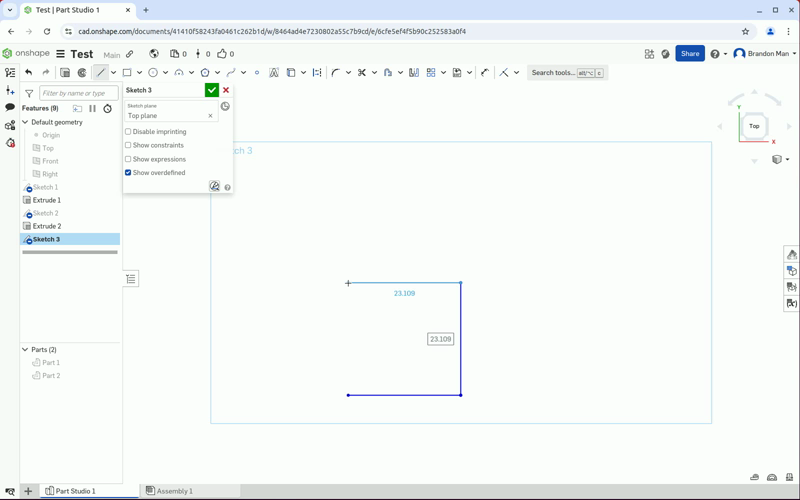
key_up(shift)
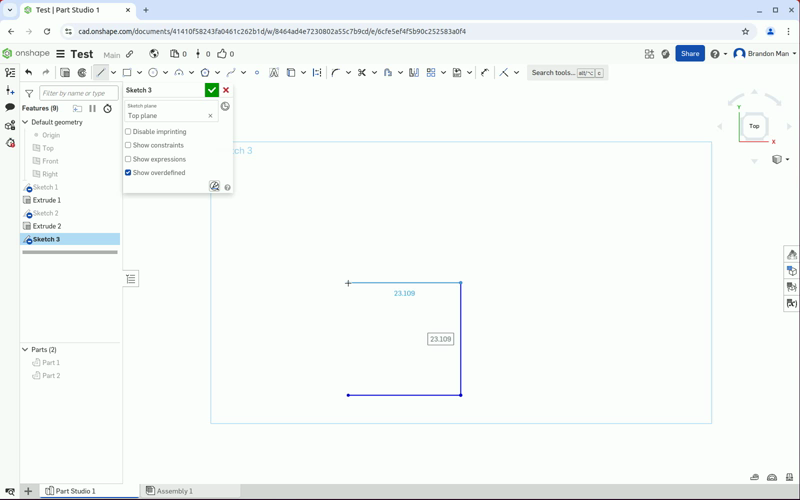
key_down(shift)
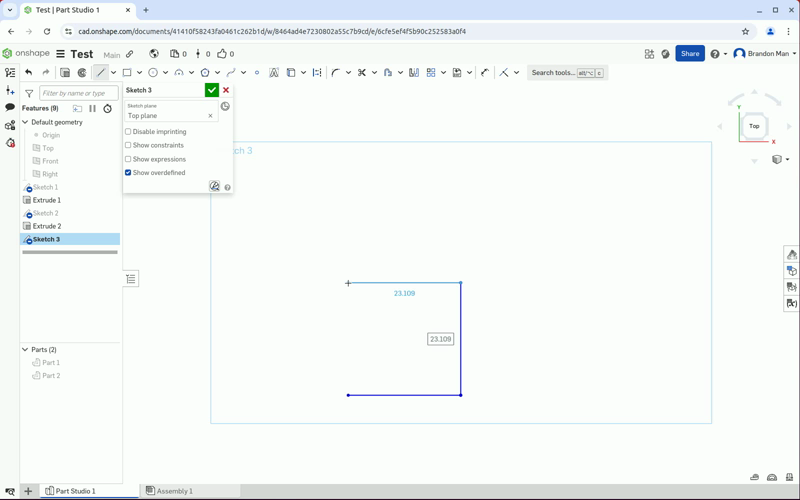
mouse_move(348, 395)
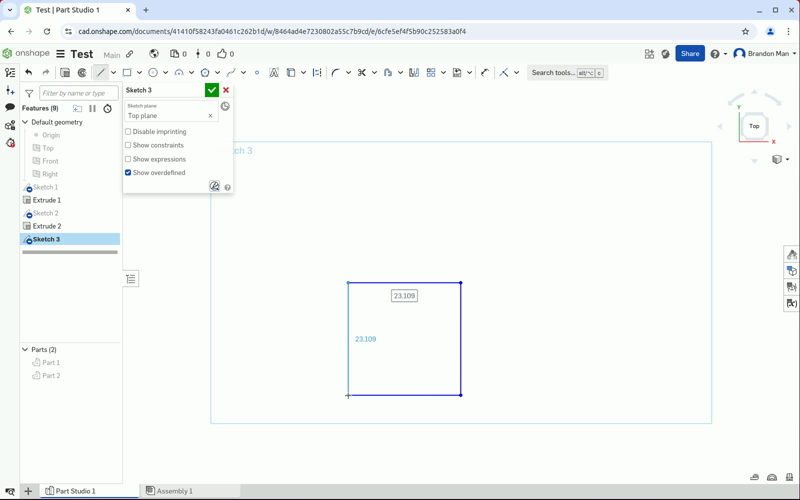
key_up(shift)
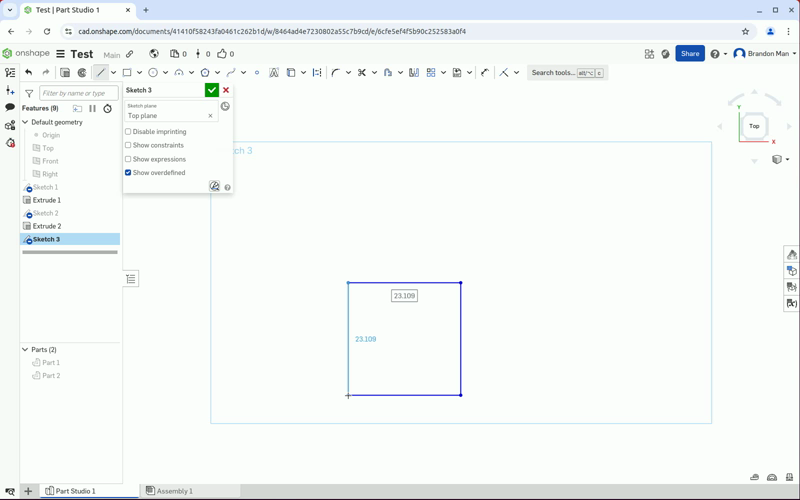
click(348, 395)
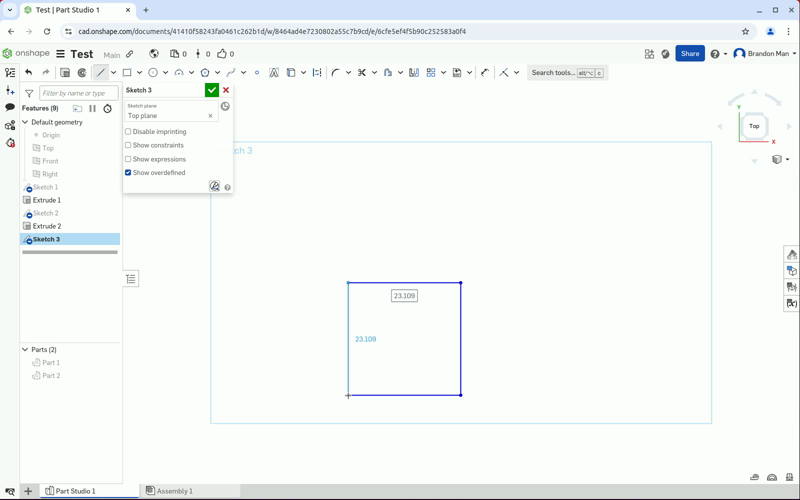
key(esc)
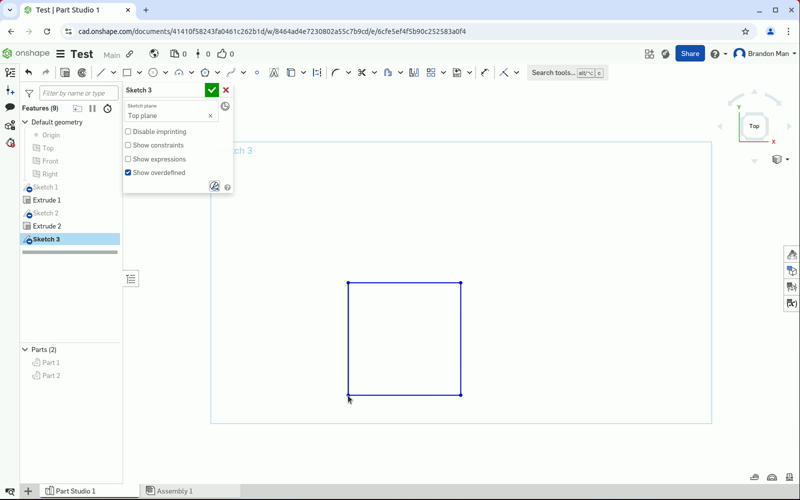
mouse_move(399, 348)
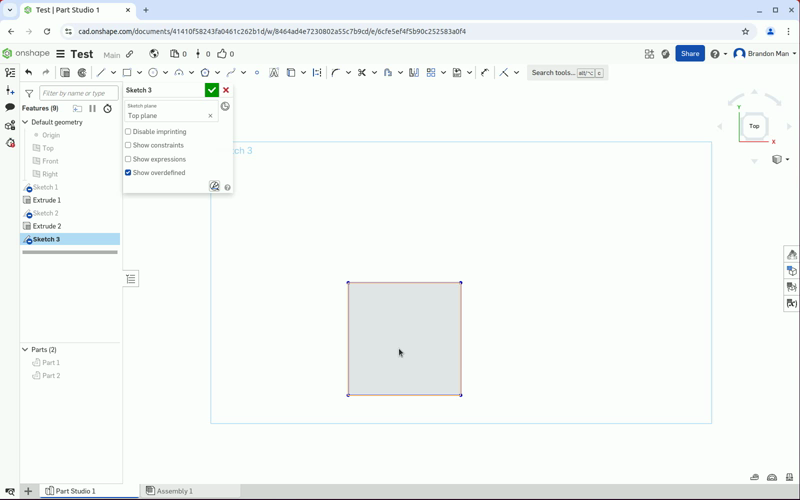
click(399, 348)
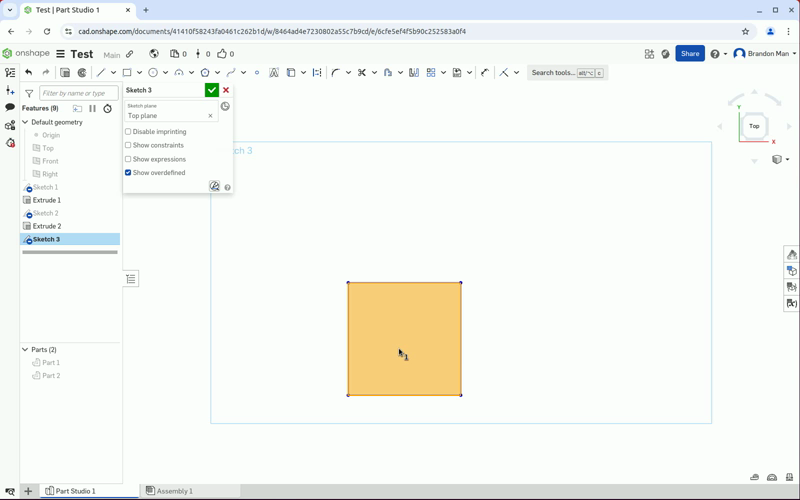
mouse_move(73, 352)
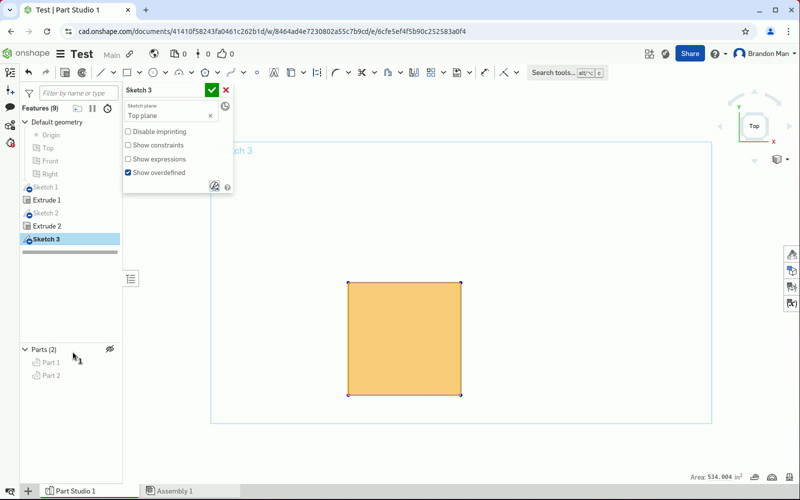
key(shift+y)
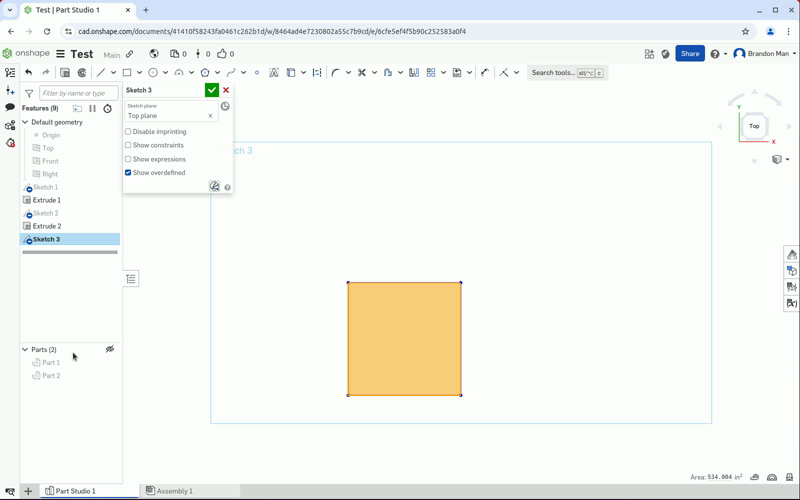
key(shift+e)
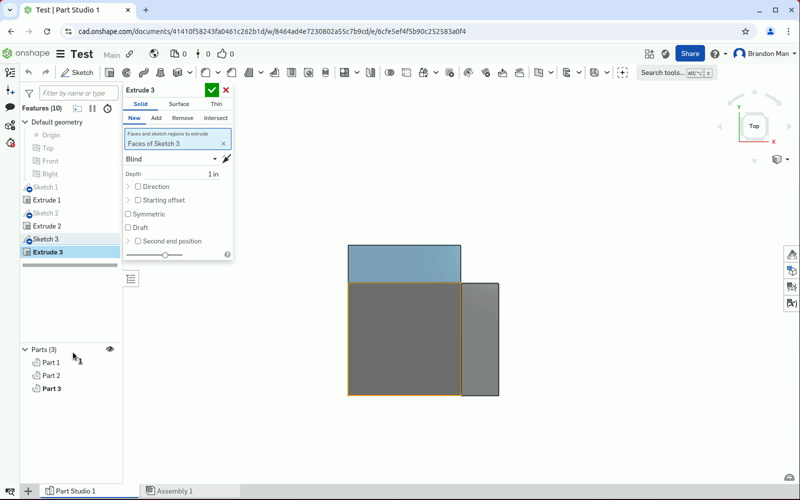
mouse_move(143, 106)
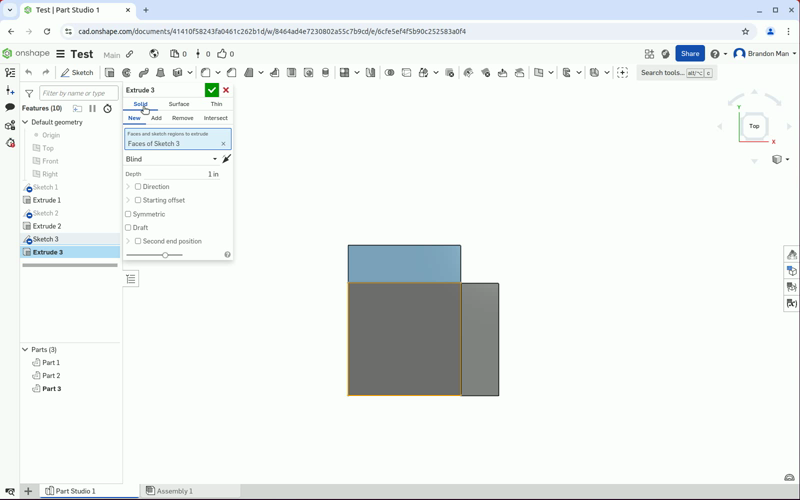
click(143, 106)
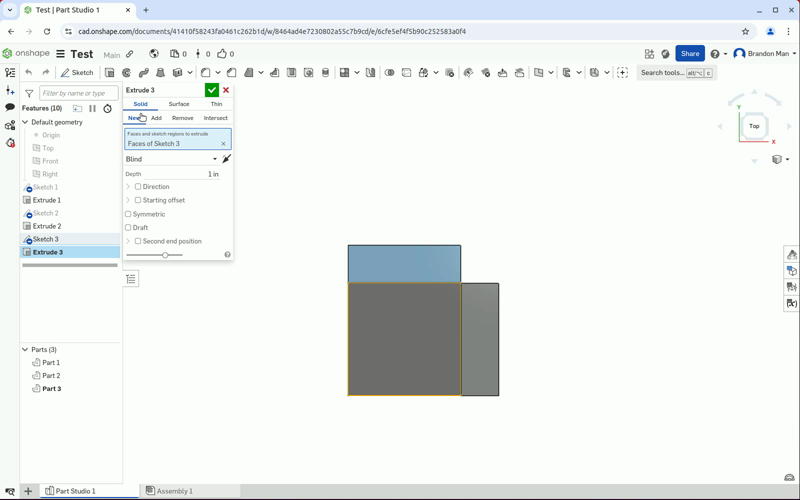
mouse_move(137, 120)
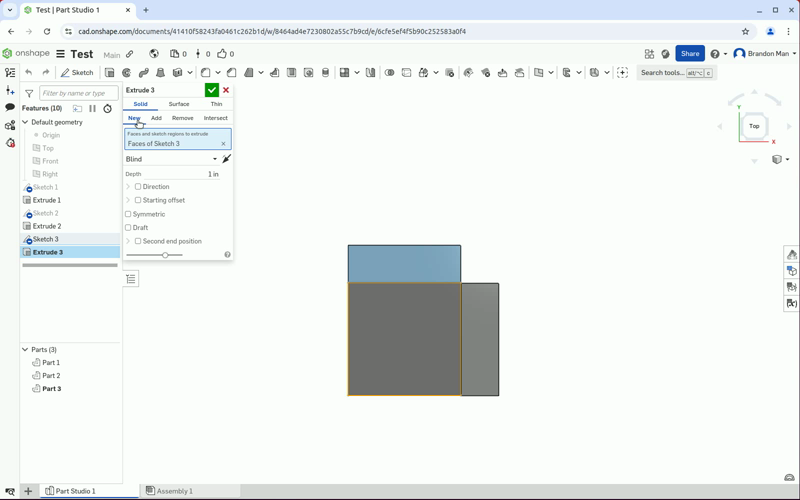
click(137, 120)
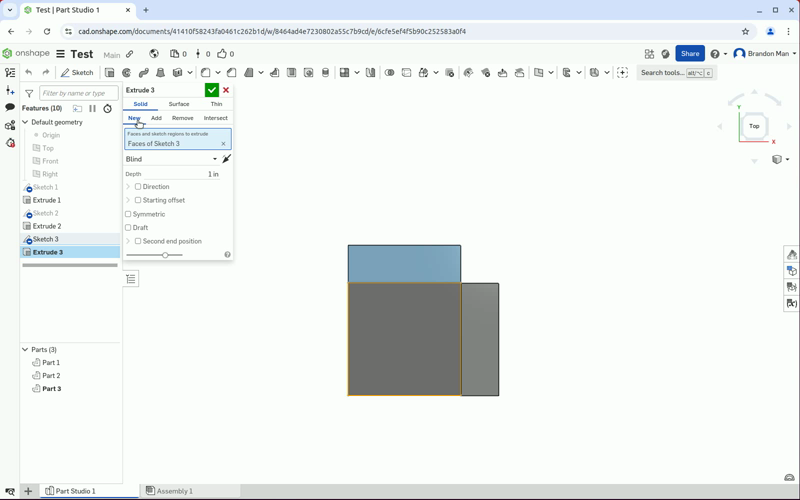
key(tab, 4)
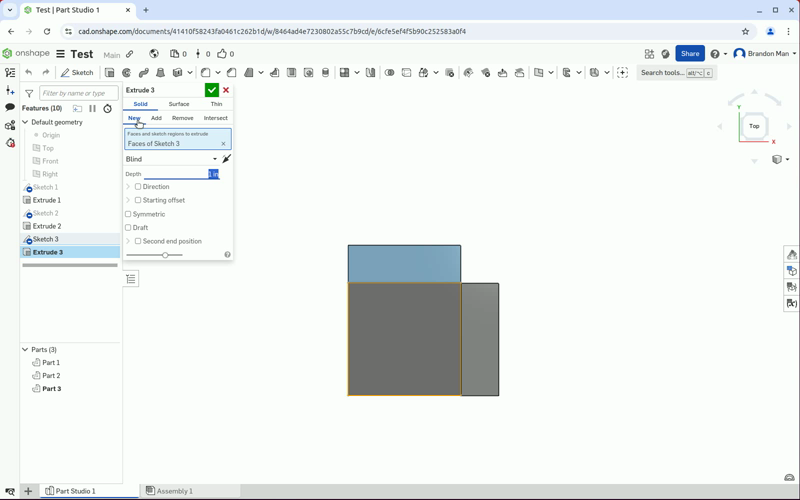
text(7.703)
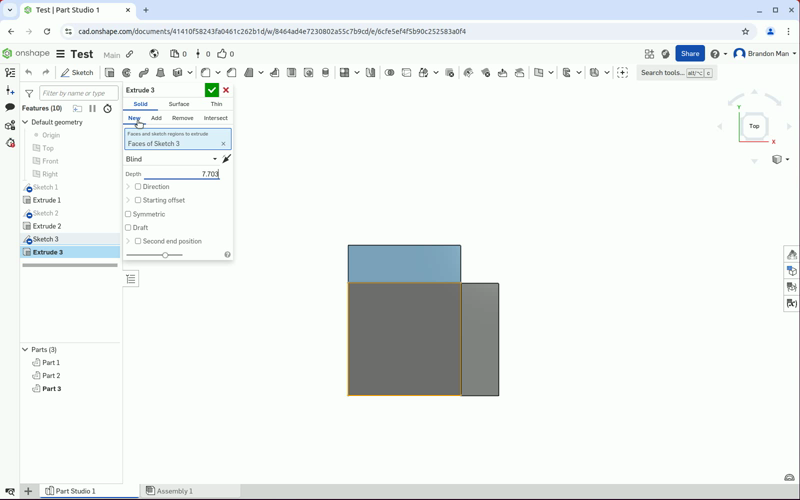
key(enter)
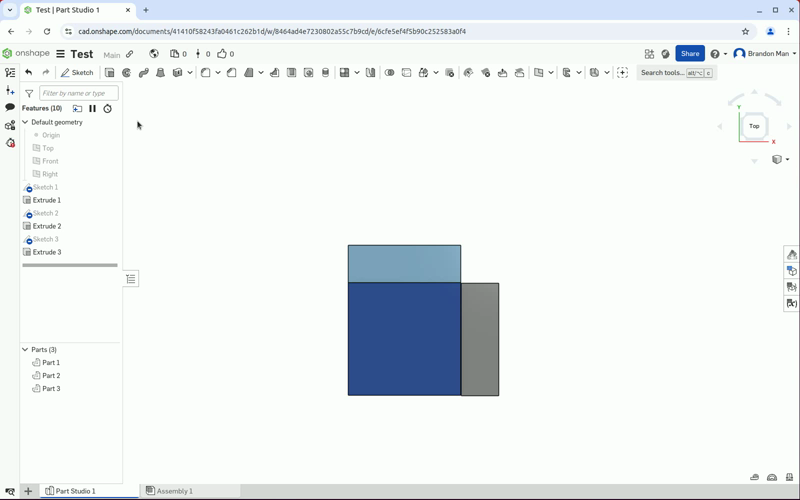
key(shift+h)
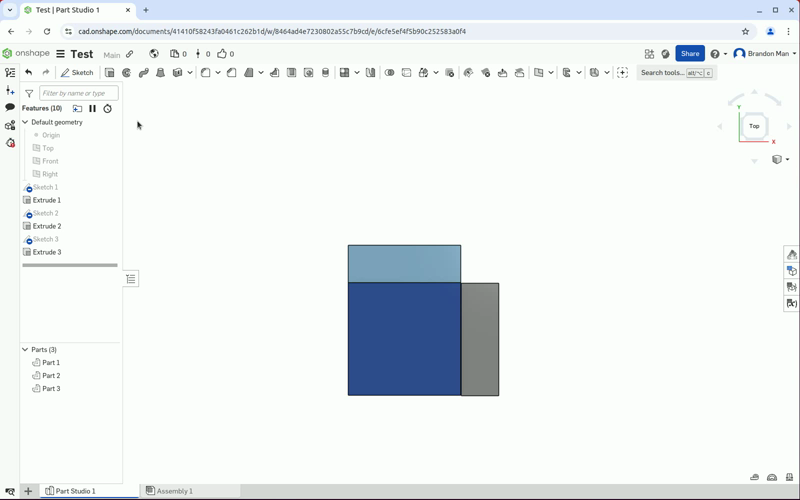
key(shift+h)
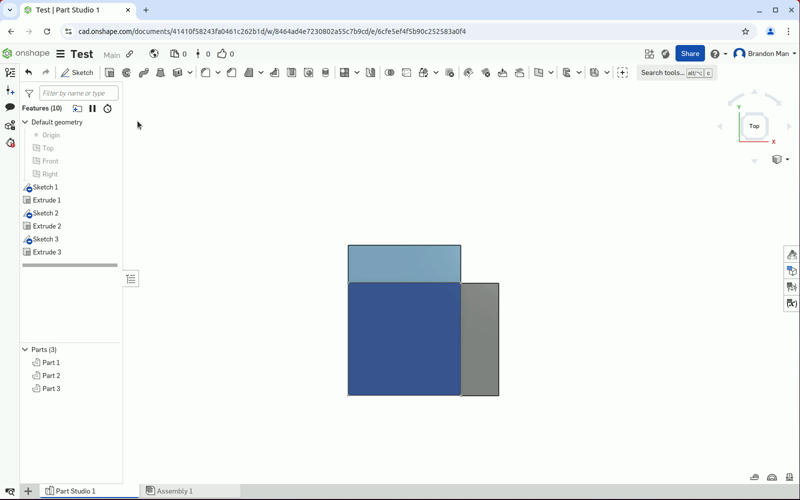
key(shift+7)
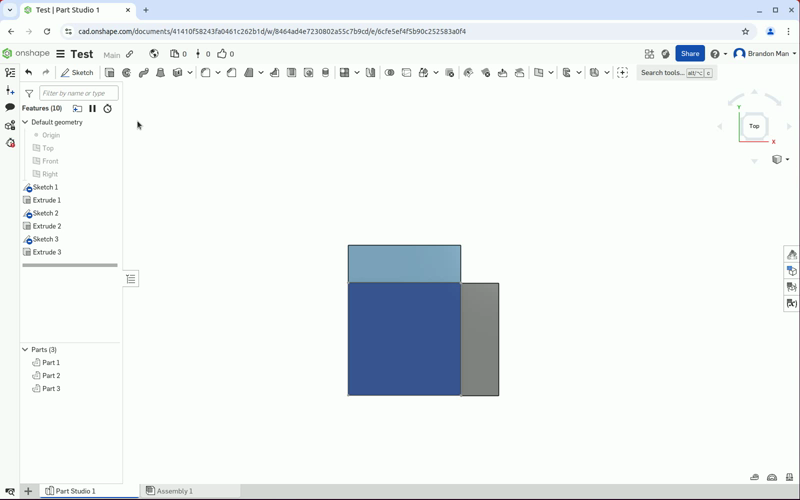
key(up, 3)
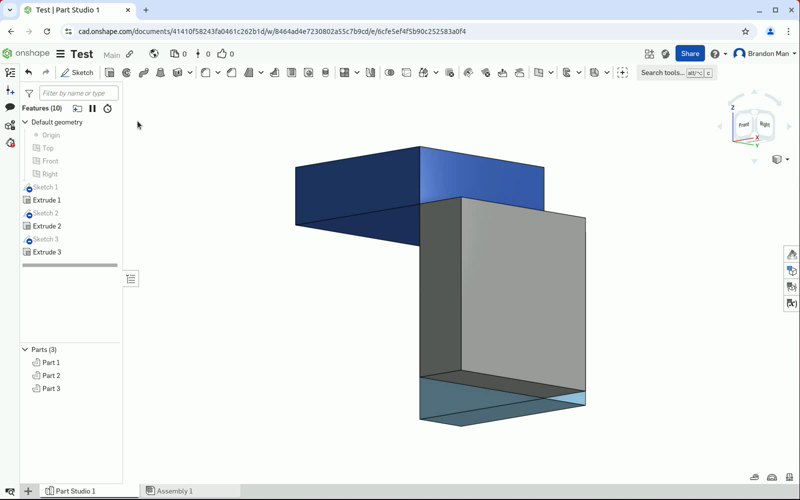
key(left, 3)
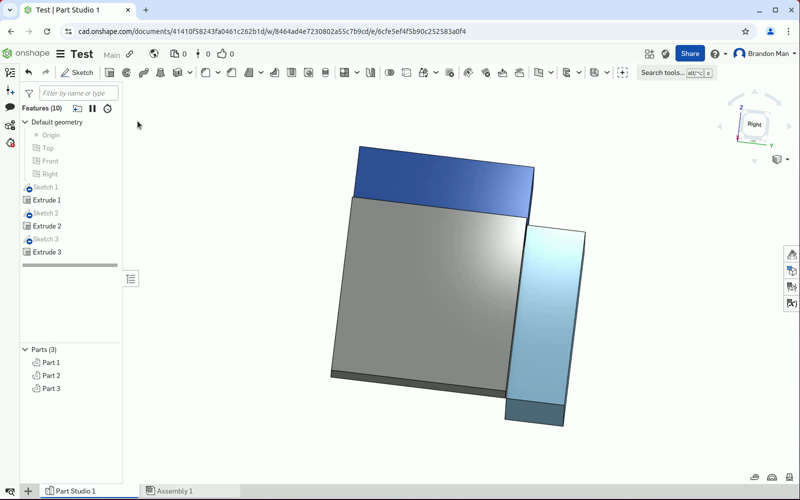
key(right, 3)
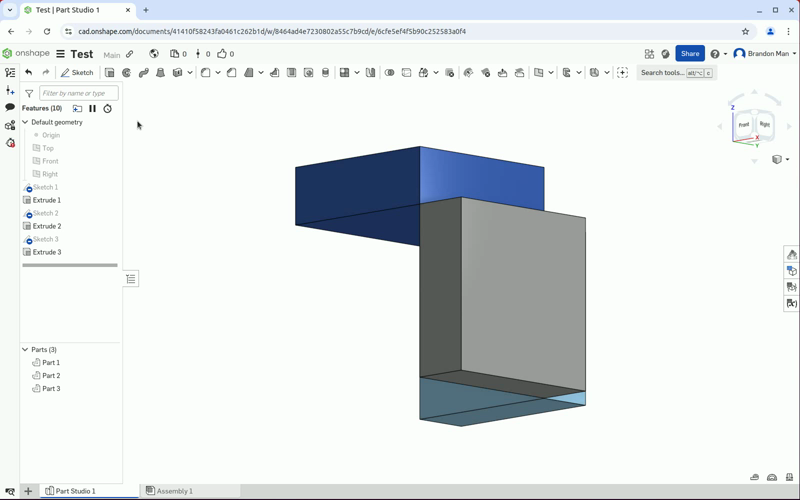
key(down, 3)
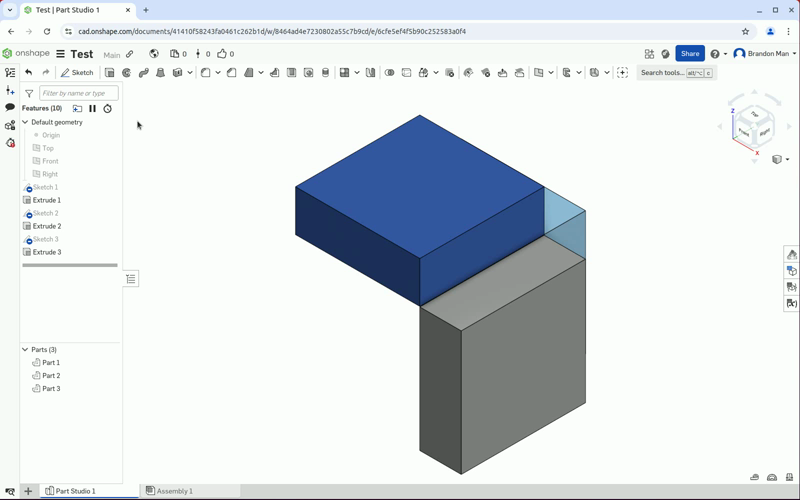
mouse_move(73, 189)
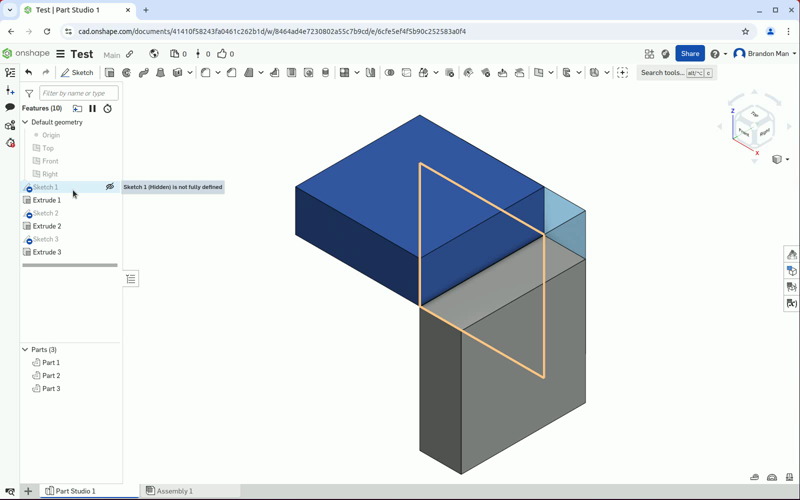
click(73, 189)